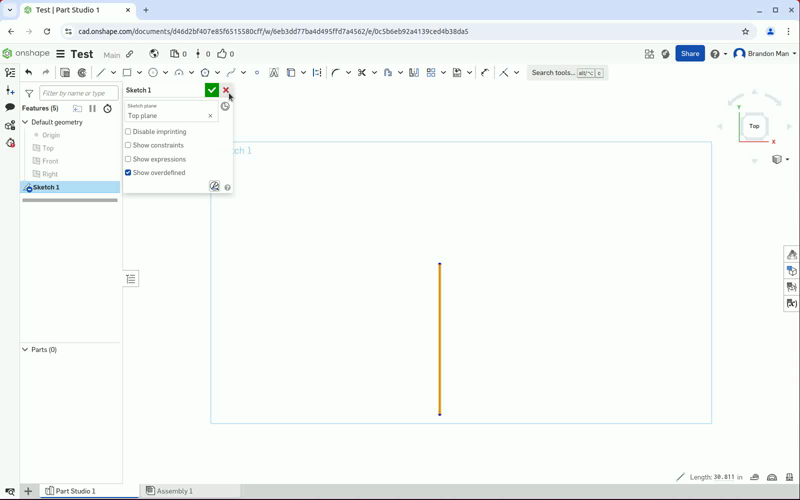
key(shift+h)
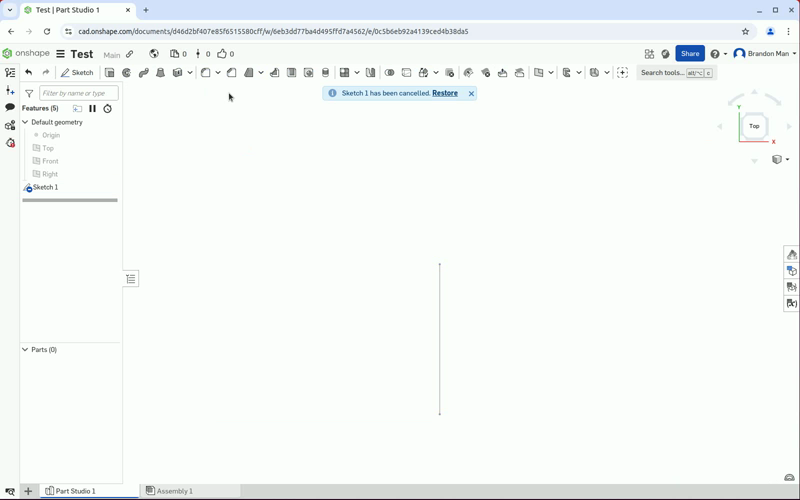
key(shift+s)
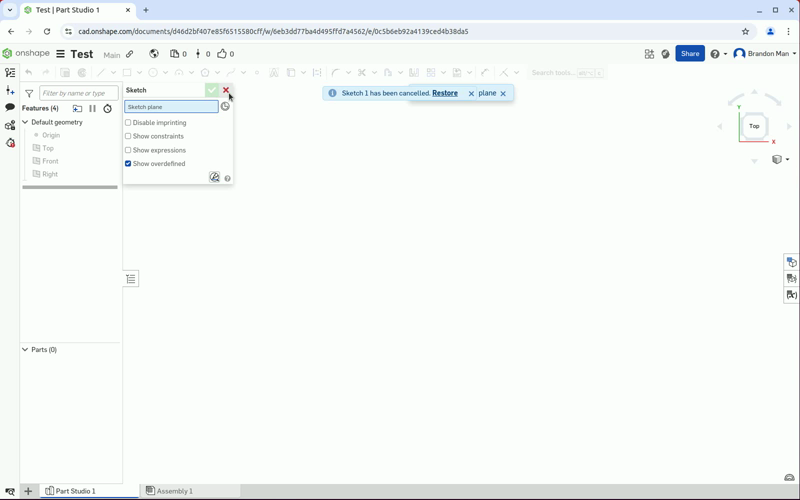
mouse_move(73, 150)
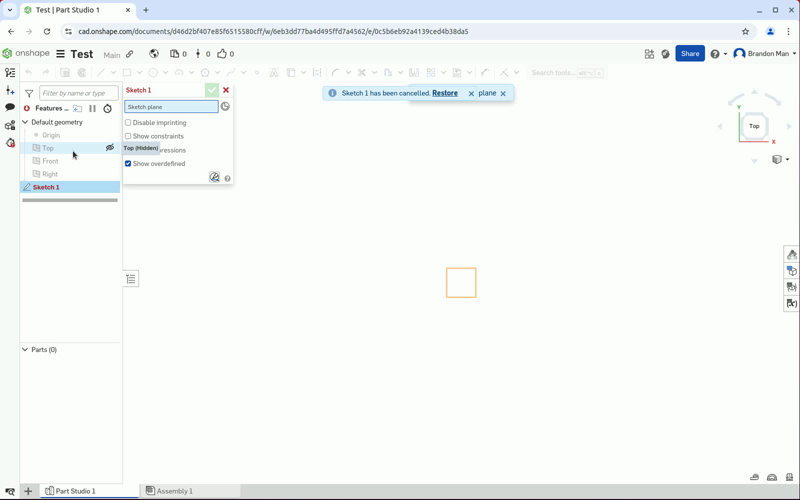
click(73, 150)
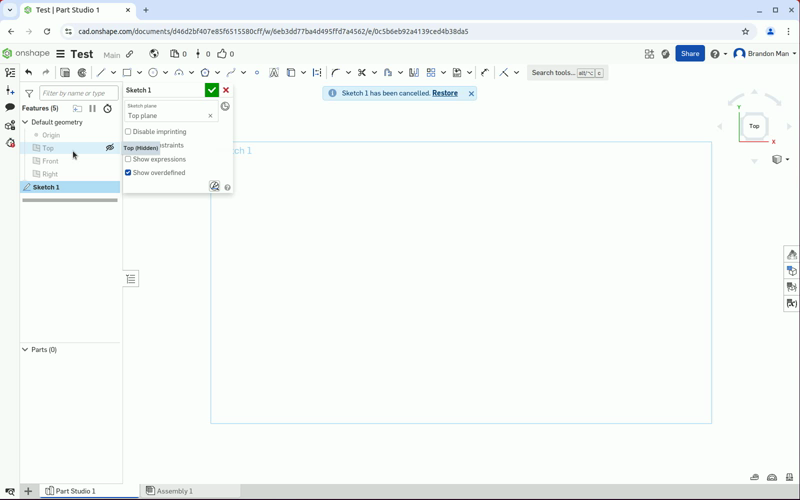
mouse_move(73, 352)
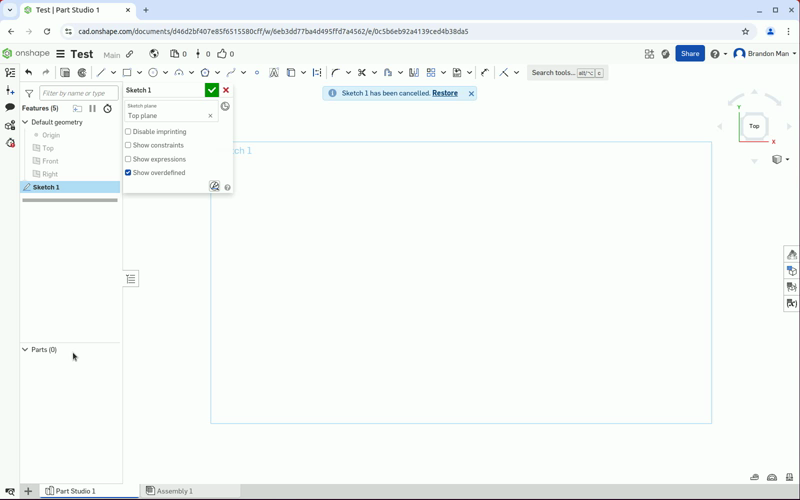
key(y)
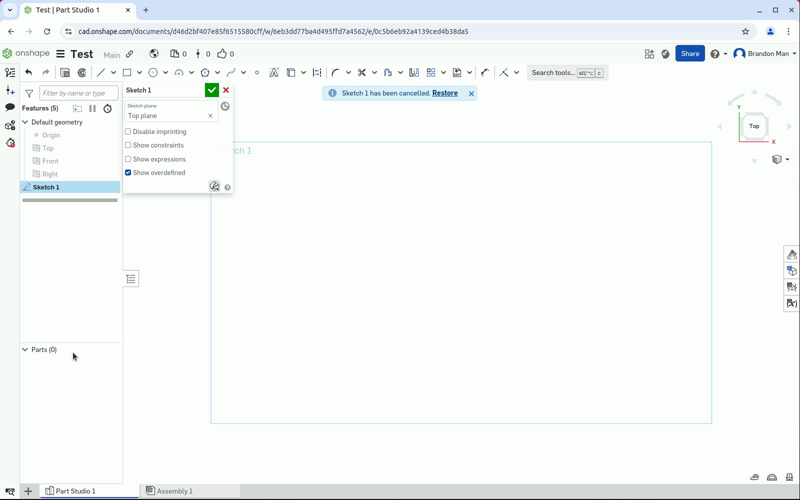
key(c)
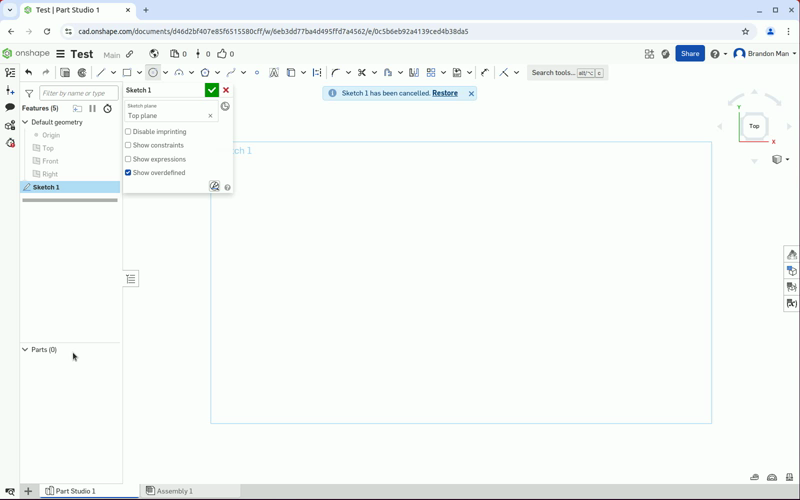
key_down(shift)
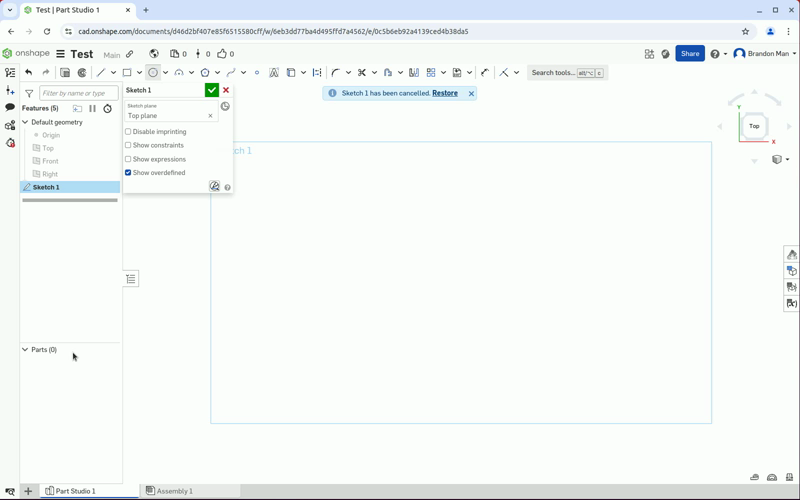
mouse_move(461, 282)
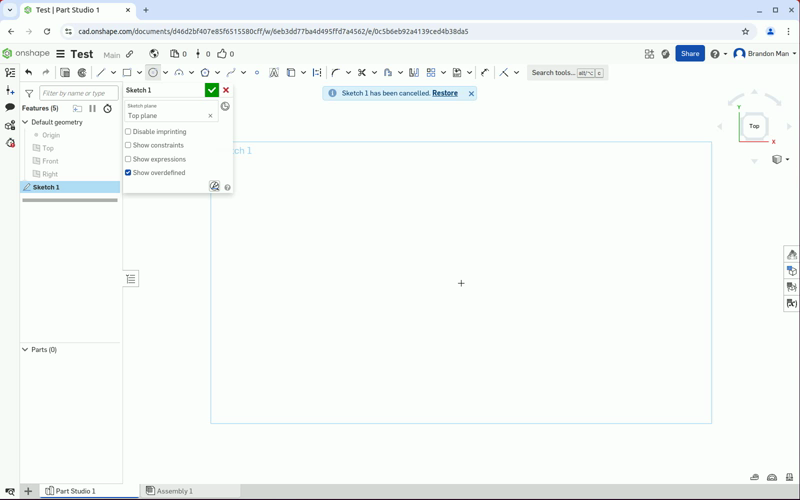
click(461, 282)
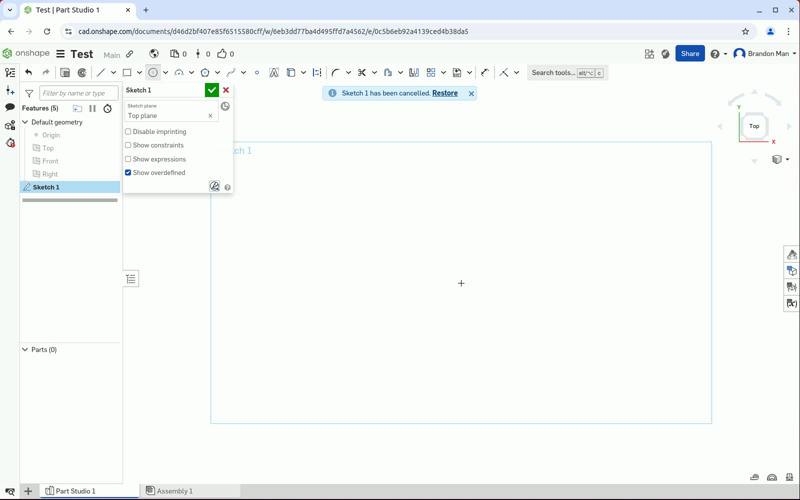
key_up(shift)
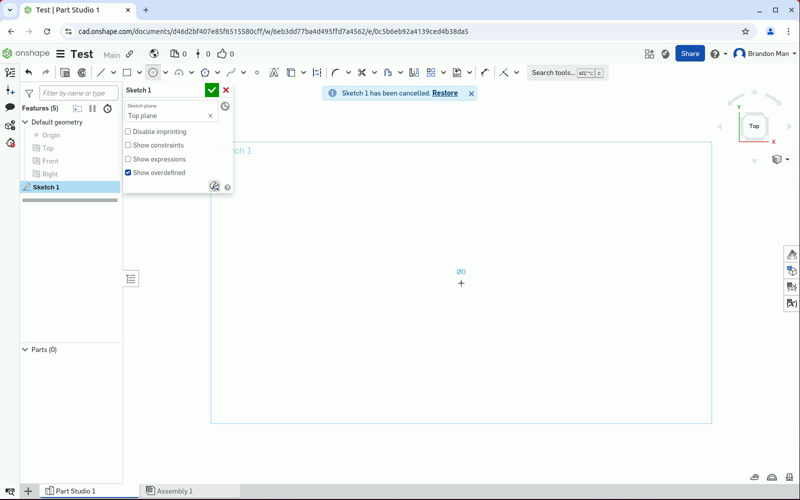
mouse_move(546, 282)
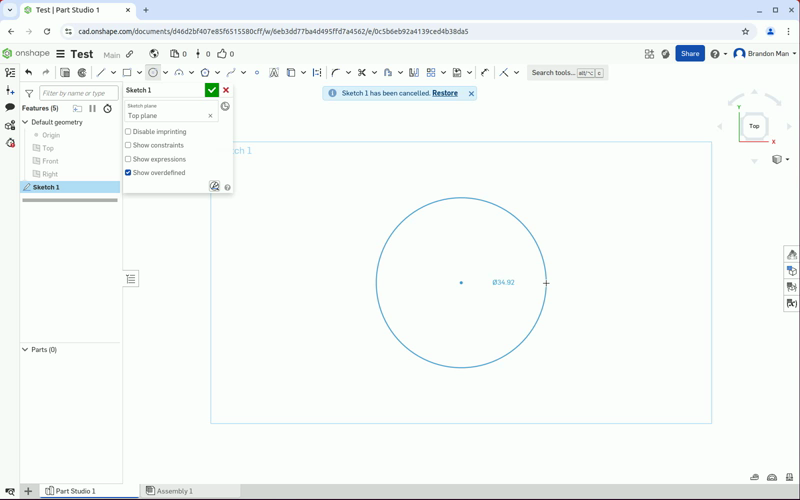
click(546, 282)
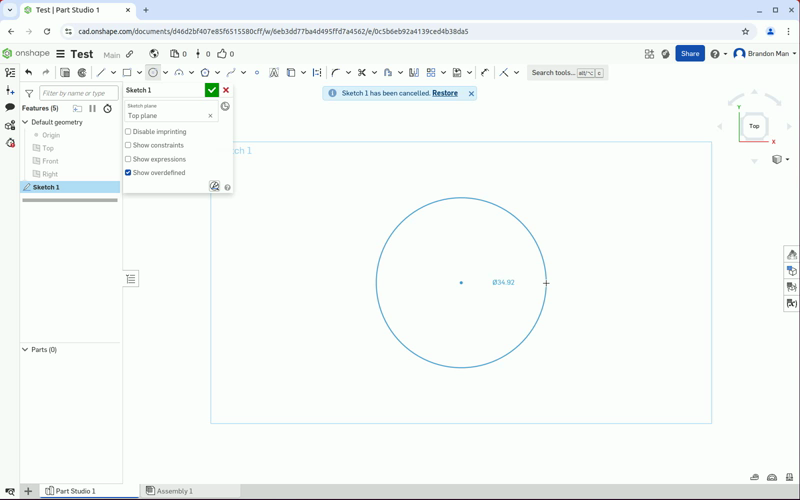
key(esc)
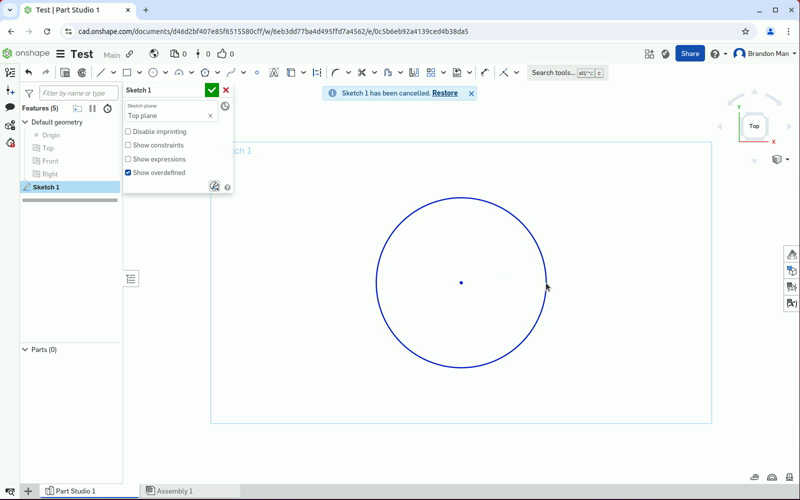
key(c)
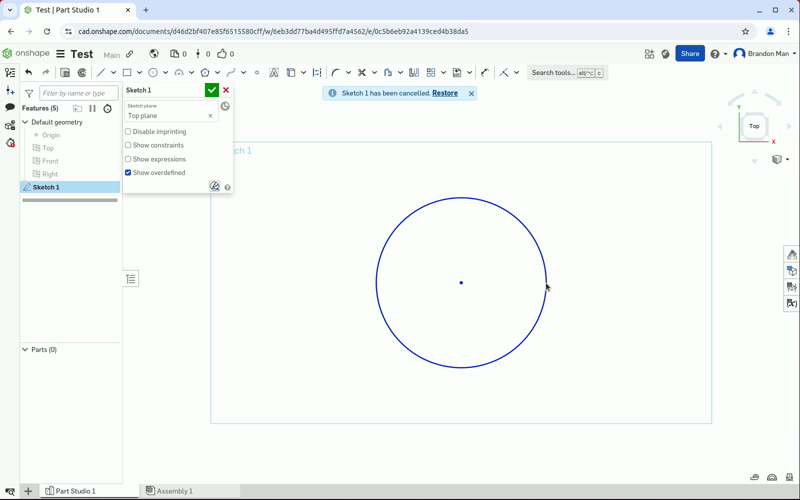
key_down(shift)
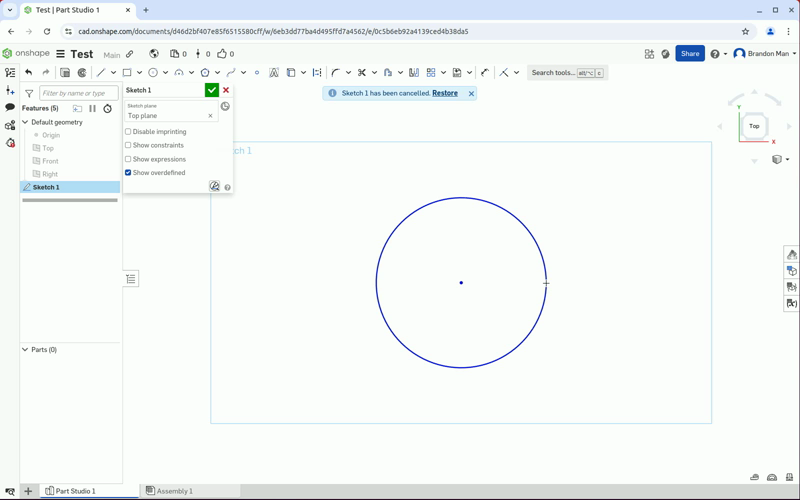
mouse_move(461, 282)
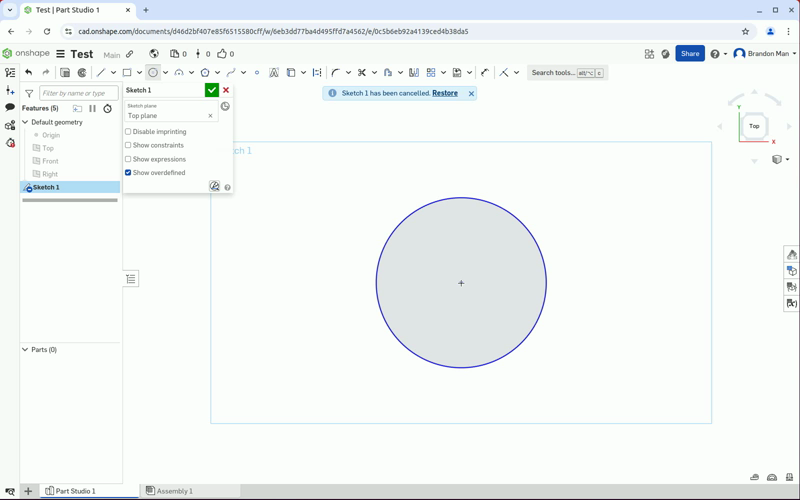
click(461, 282)
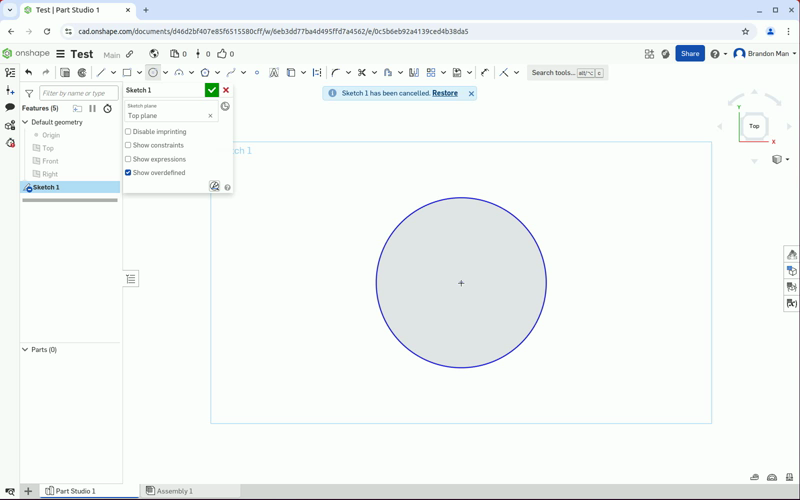
key_up(shift)
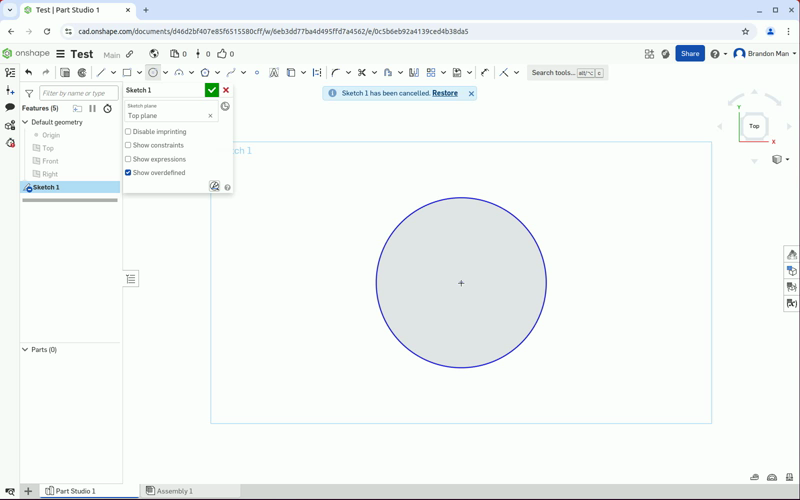
mouse_move(484, 282)
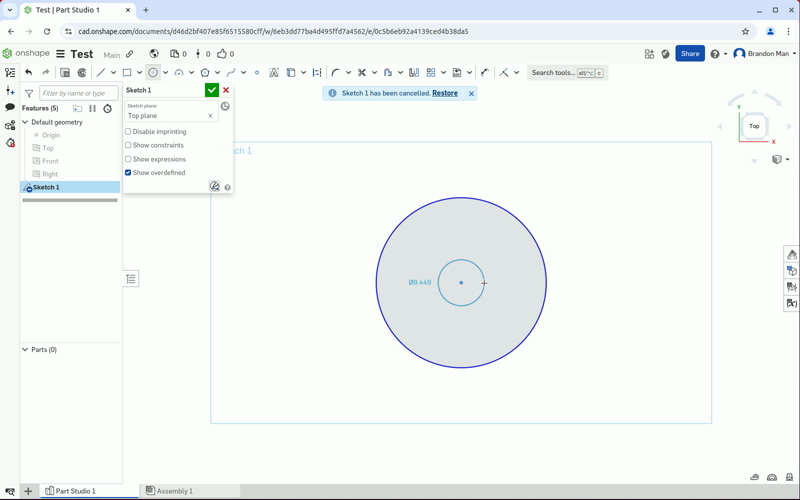
click(484, 282)
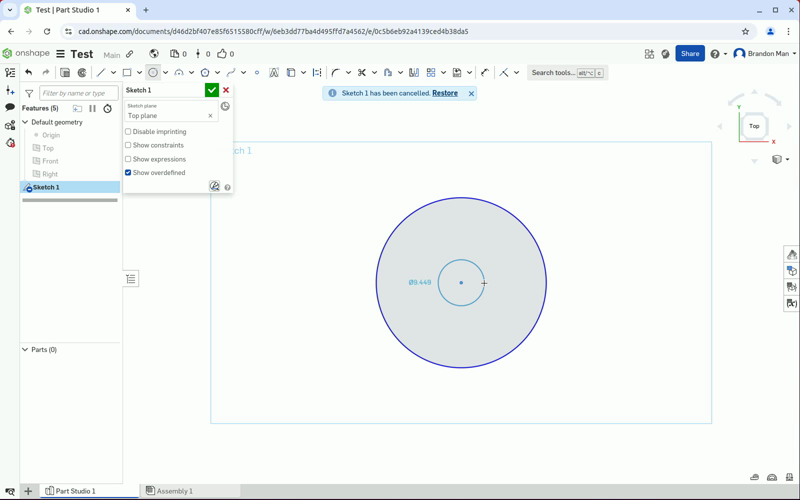
key(esc)
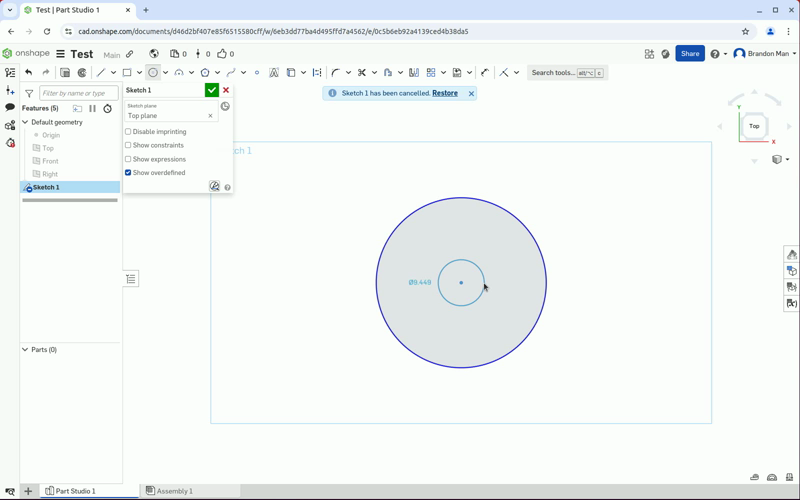
mouse_move(499, 296)
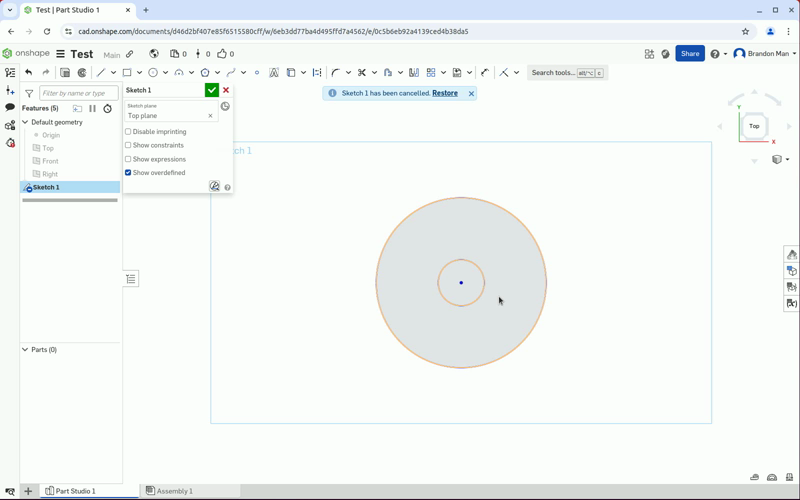
click(499, 296)
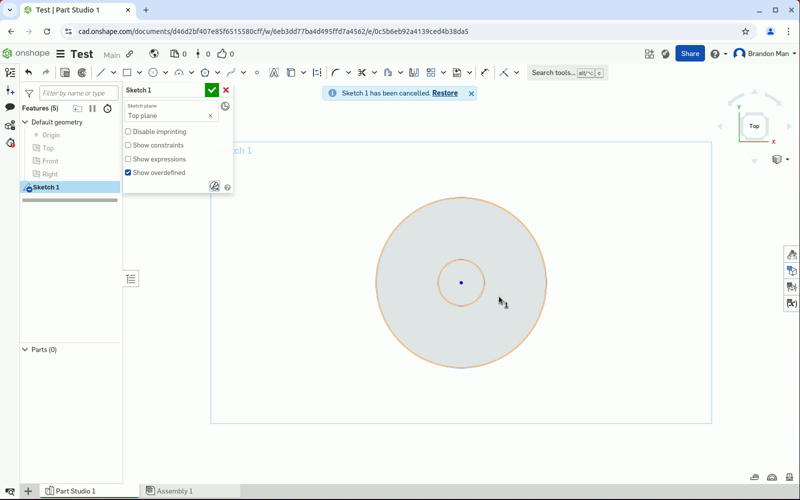
mouse_move(73, 352)
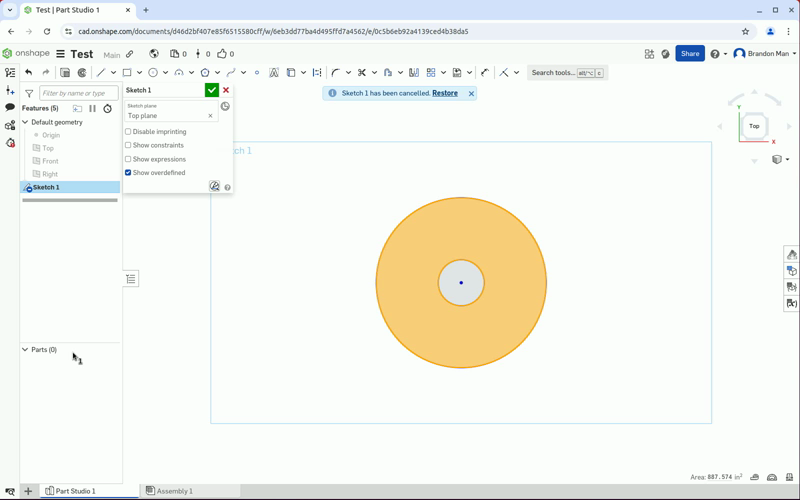
key(shift+y)
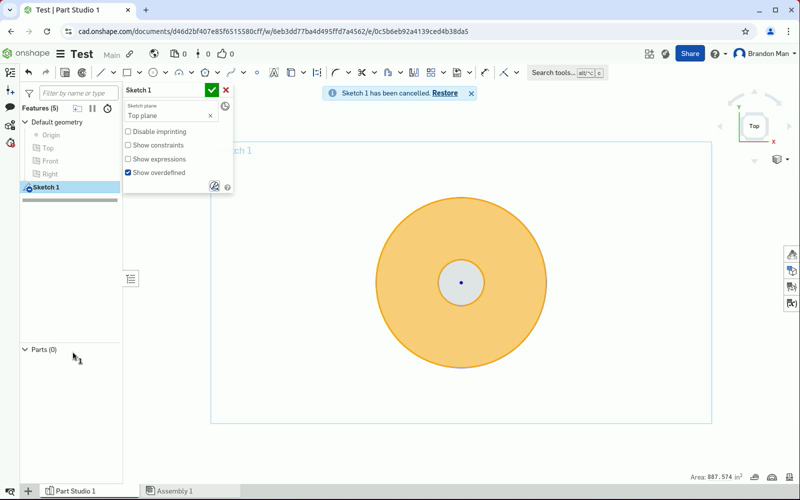
key(shift+e)
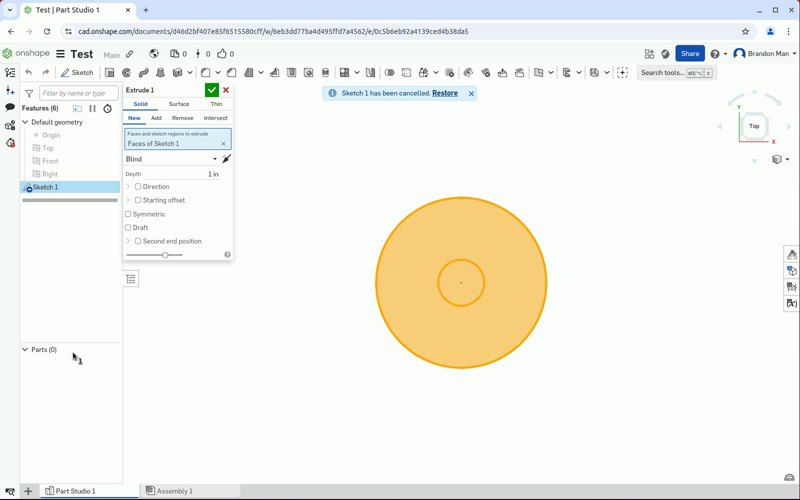
mouse_move(143, 106)
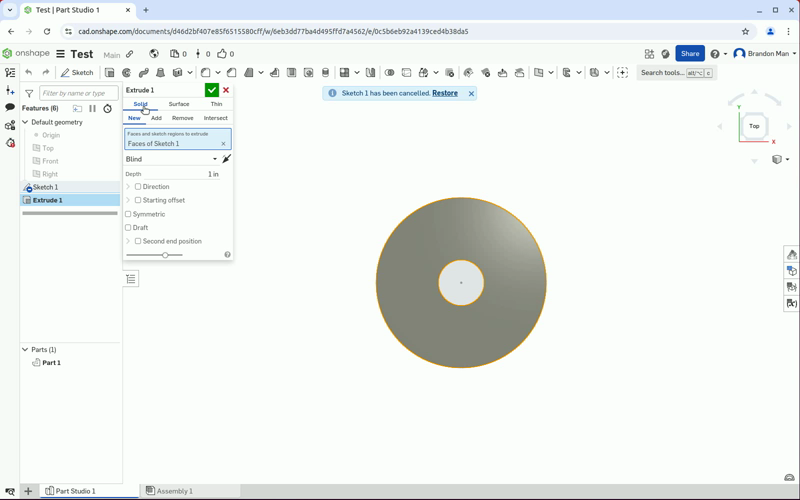
click(143, 106)
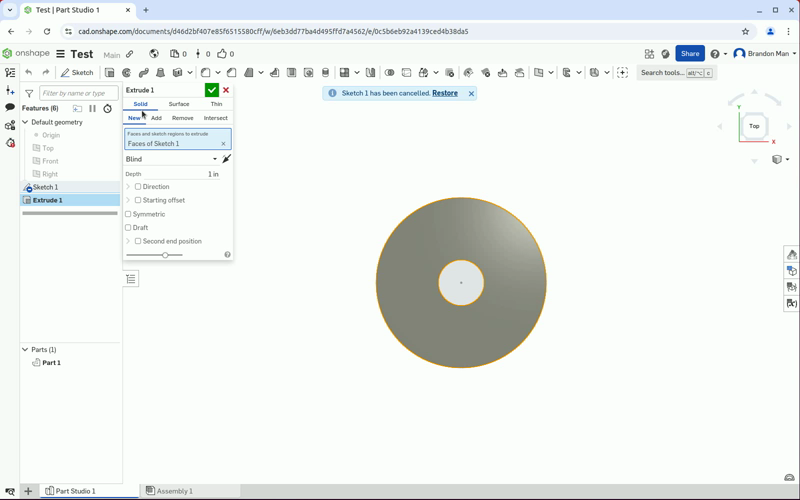
mouse_move(137, 120)
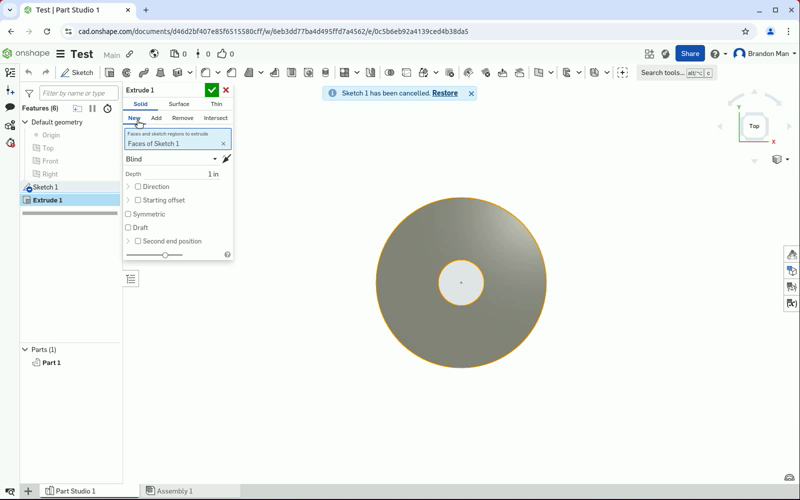
click(137, 120)
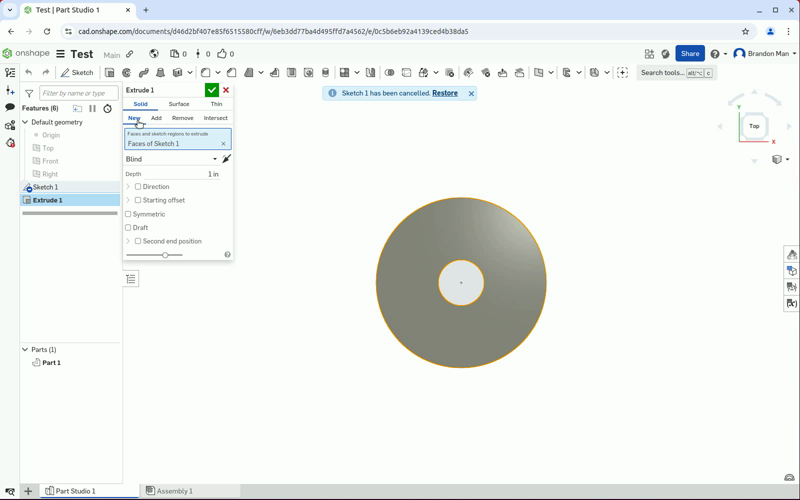
key(tab, 4)
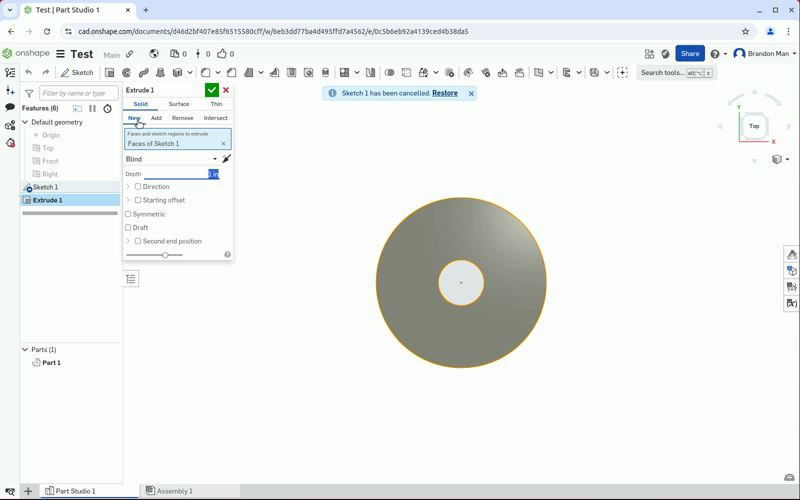
text(11.554)
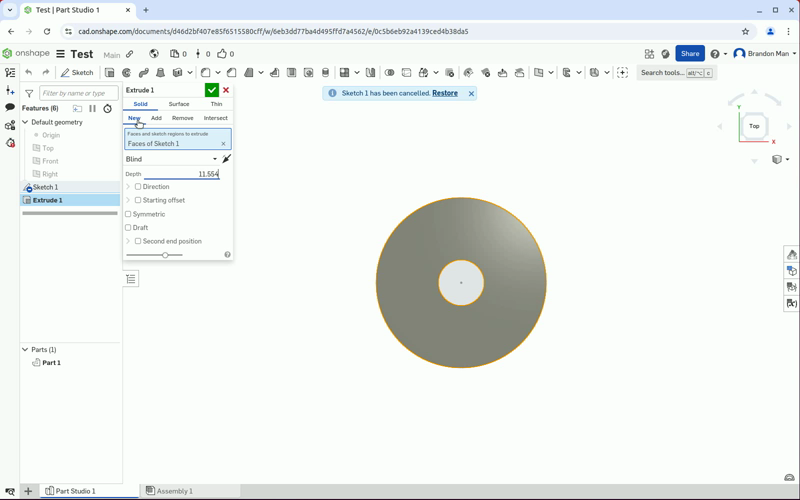
key(enter)
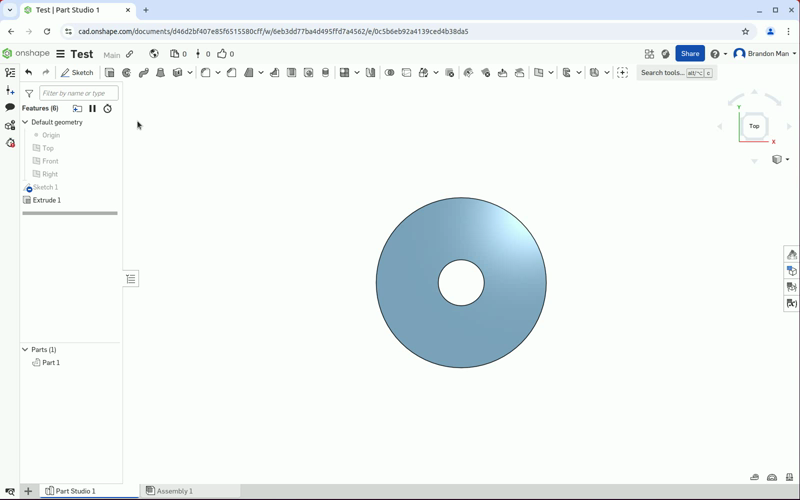
key(shift+h)
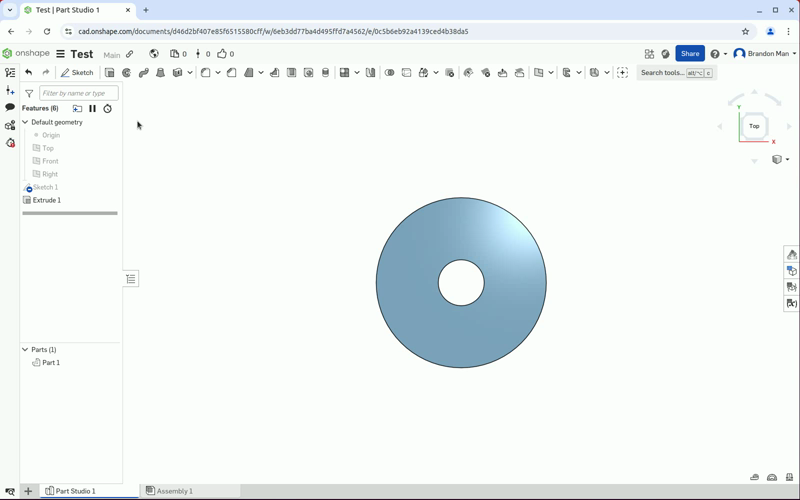
key(shift+h)
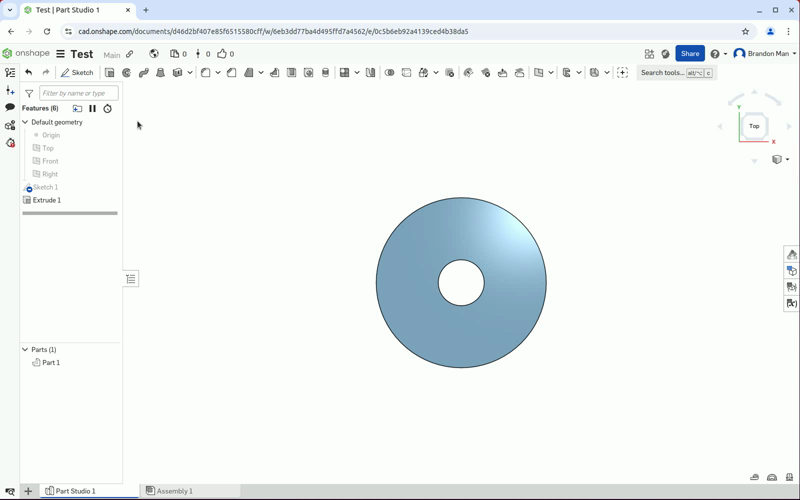
mouse_move(73, 189)
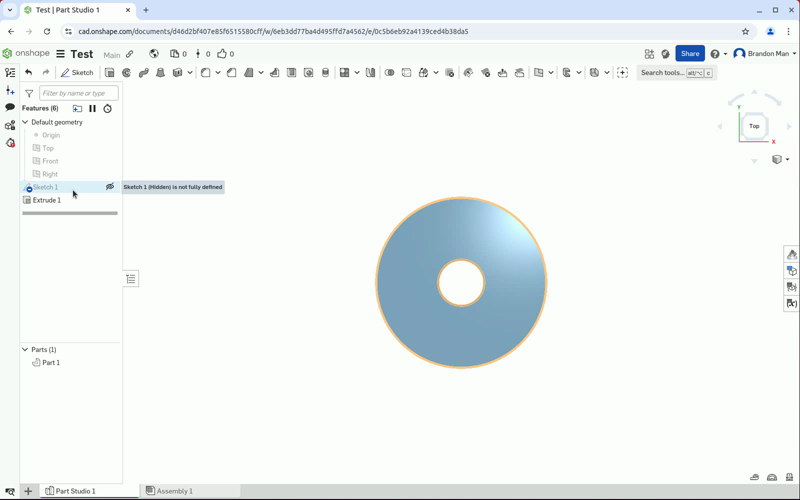
click(73, 189)
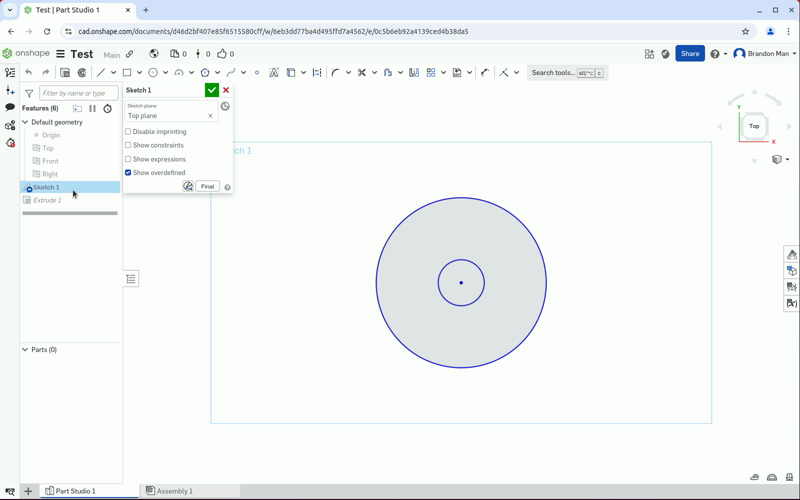
mouse_move(229, 92)
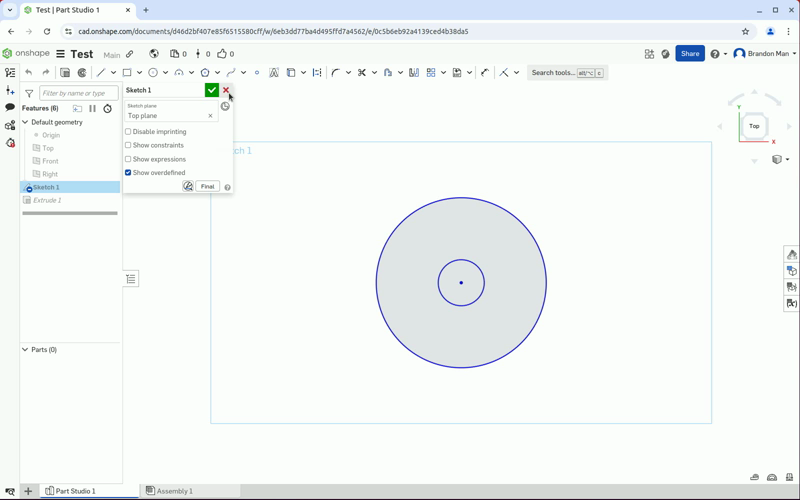
click(229, 92)
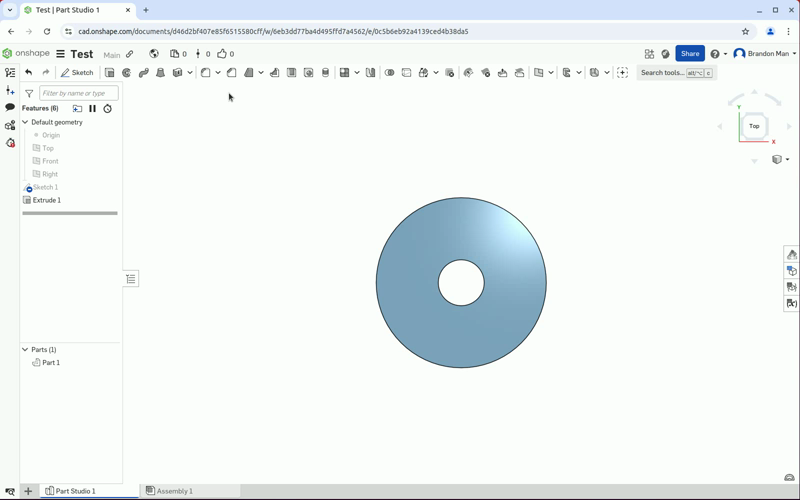
mouse_move(541, 75)
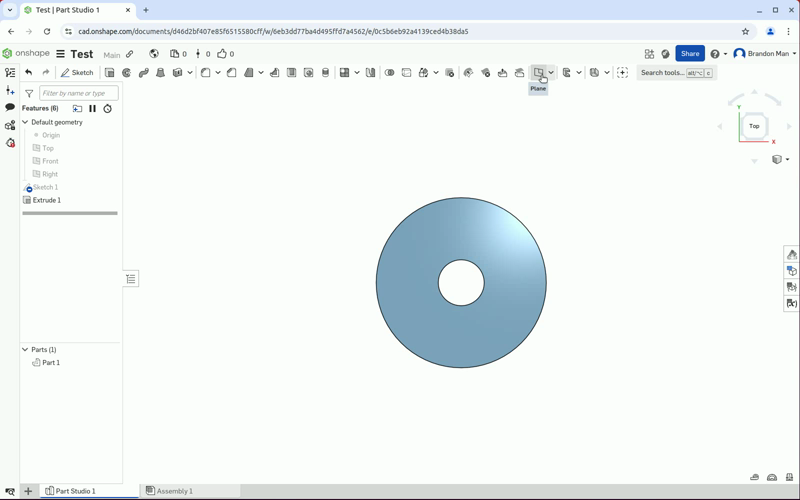
click(541, 75)
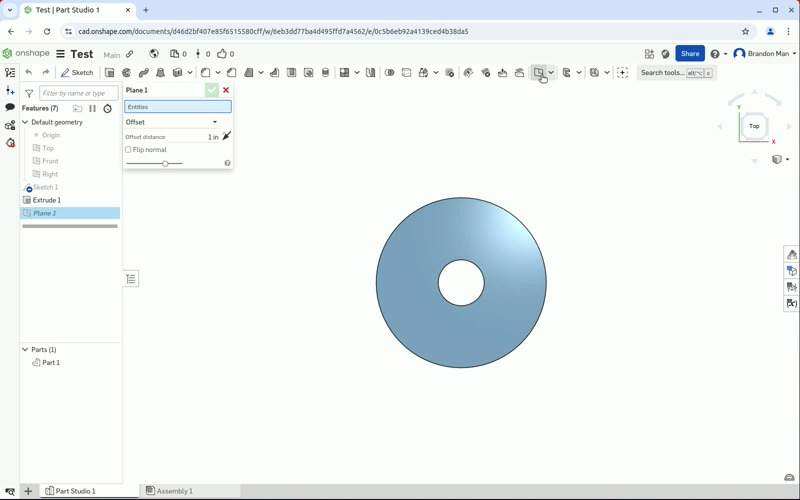
mouse_move(73, 150)
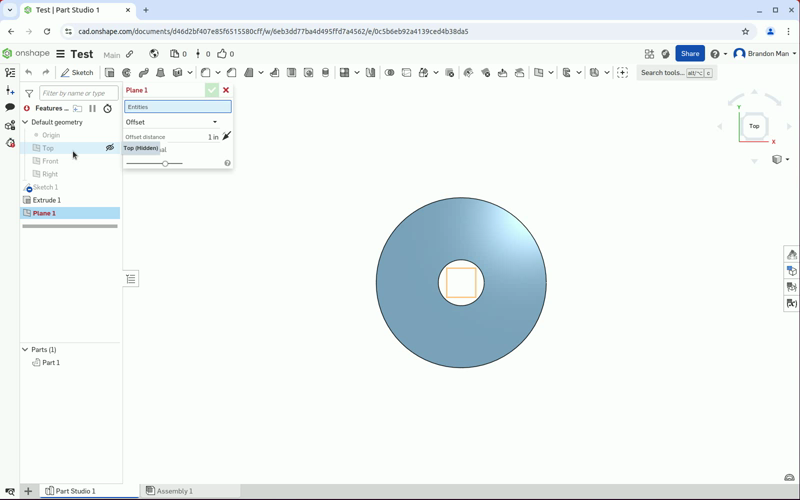
click(73, 150)
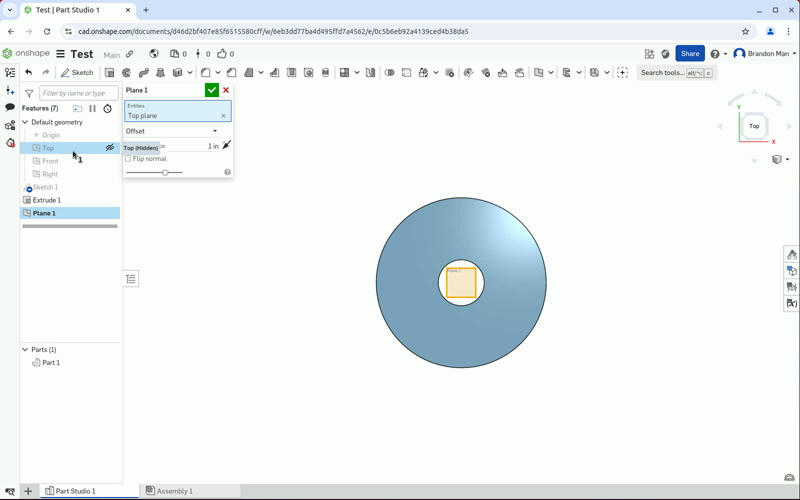
key(tab, 2)
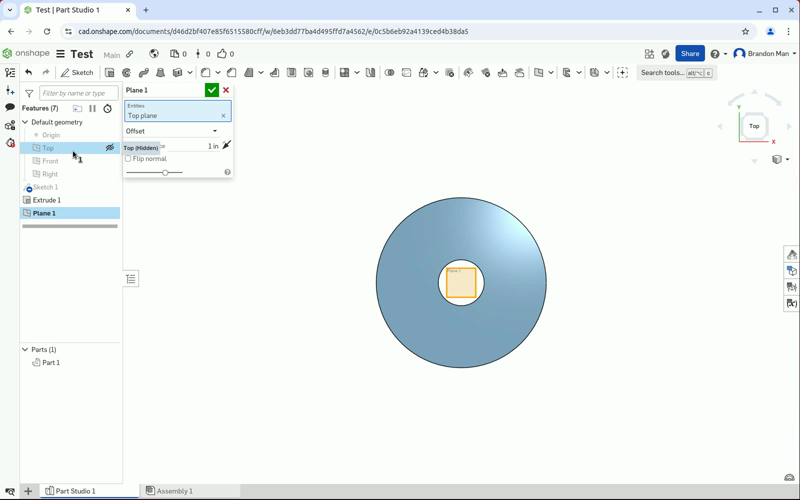
text(11.554)
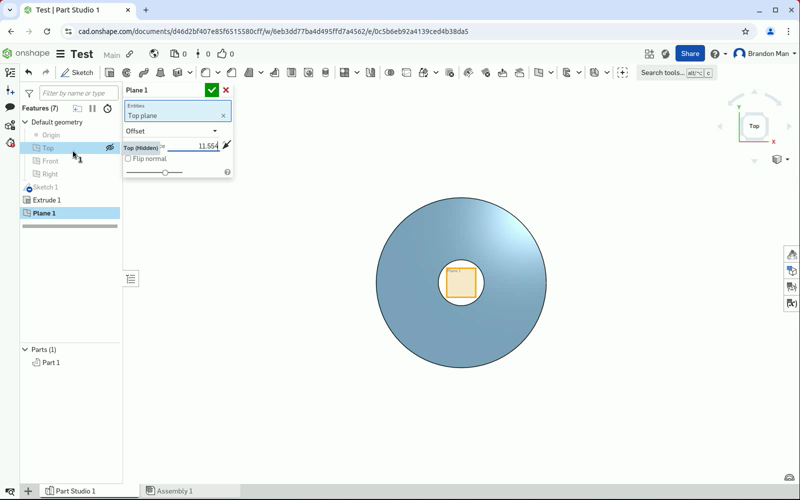
key(enter, 2)
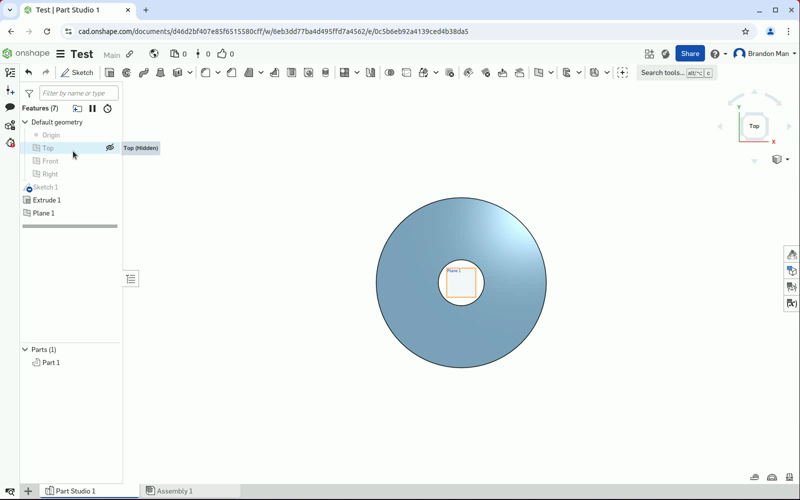
key(shift+s)
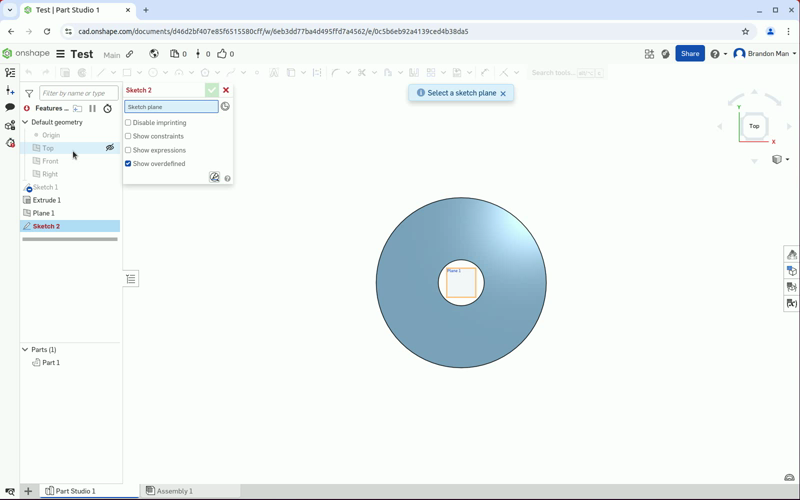
mouse_move(73, 215)
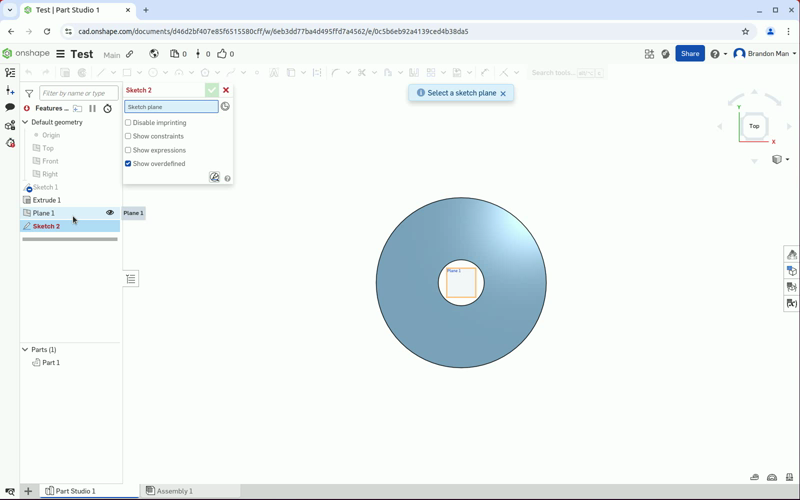
click(73, 215)
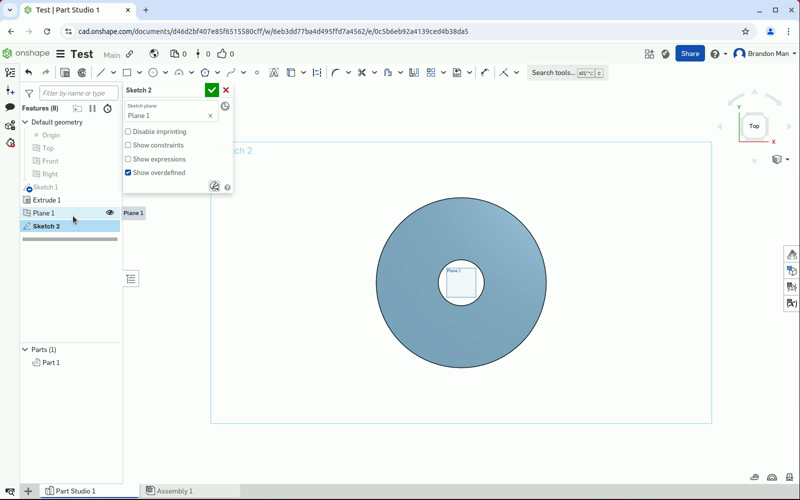
mouse_move(73, 352)
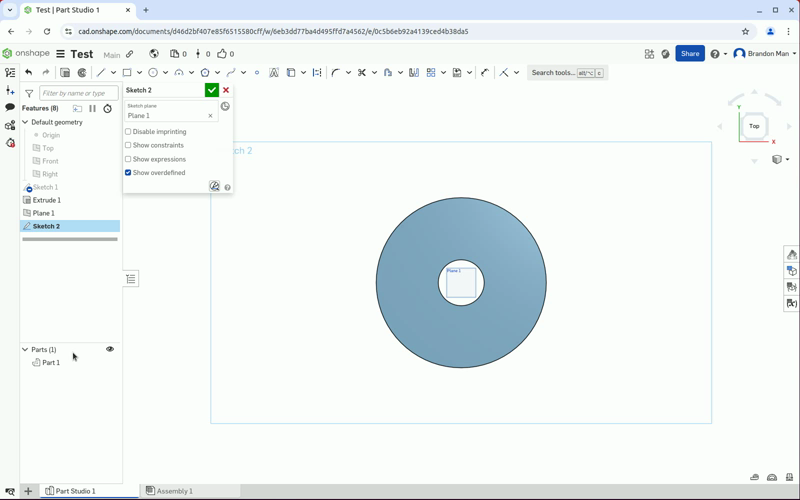
key(y)
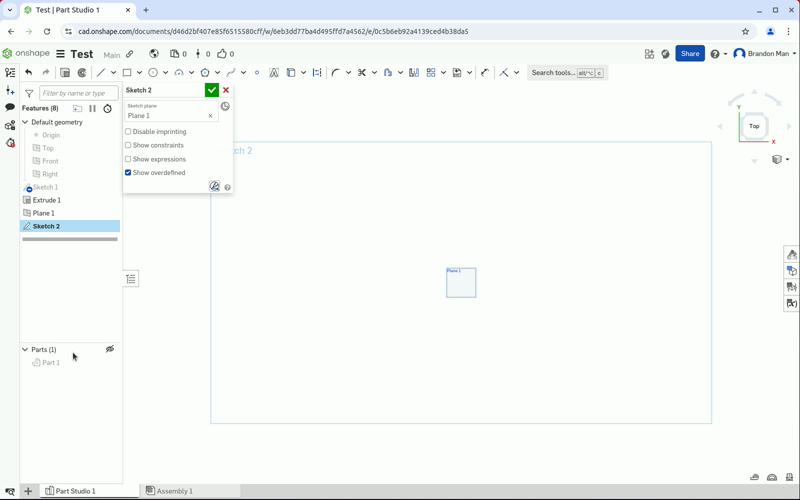
key(c)
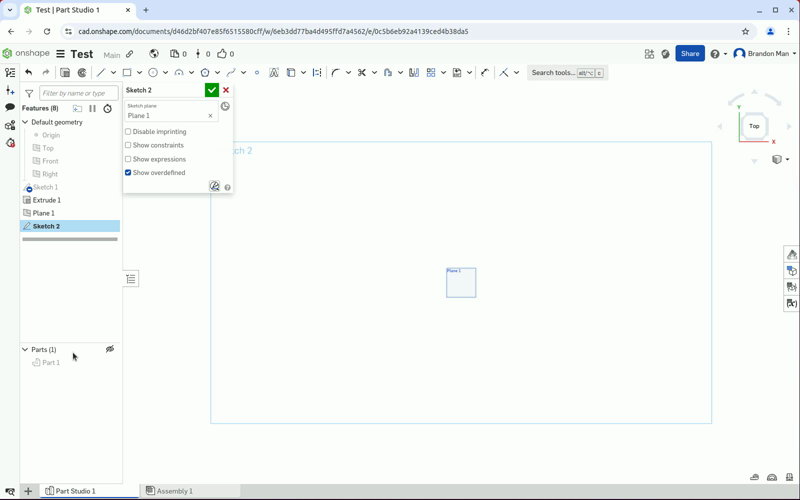
key_down(shift)
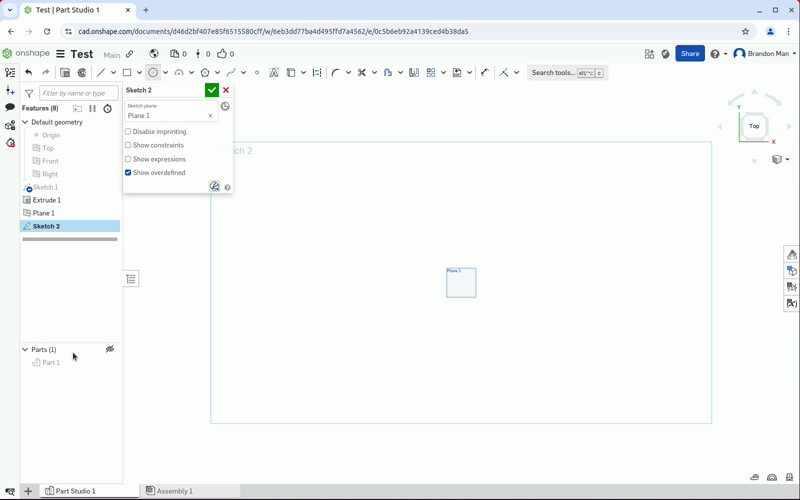
mouse_move(461, 282)
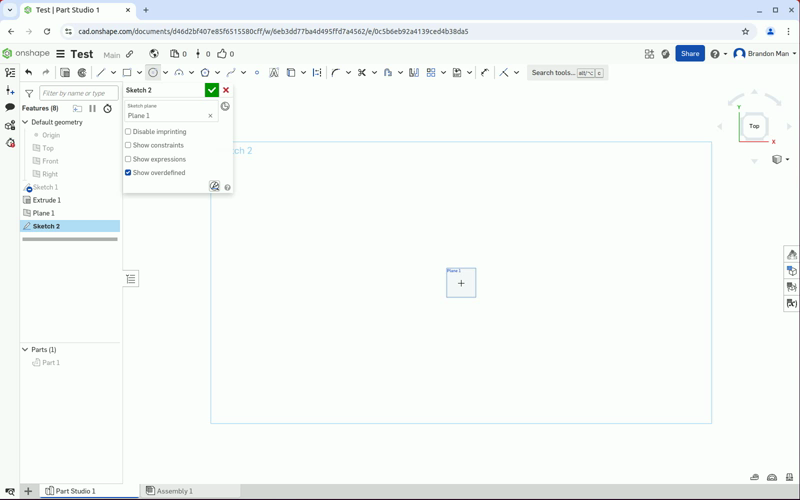
click(461, 282)
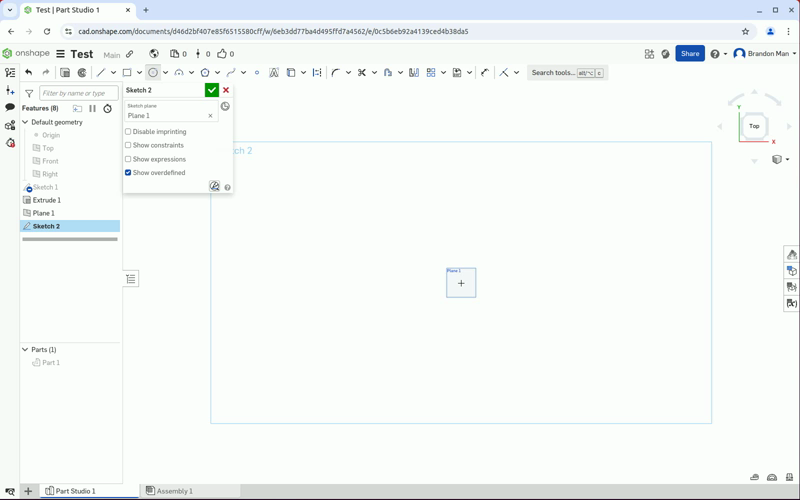
key_up(shift)
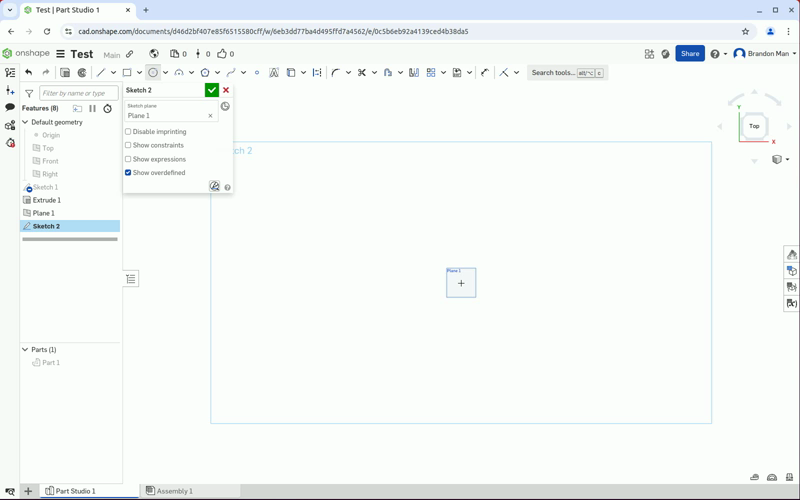
mouse_move(546, 282)
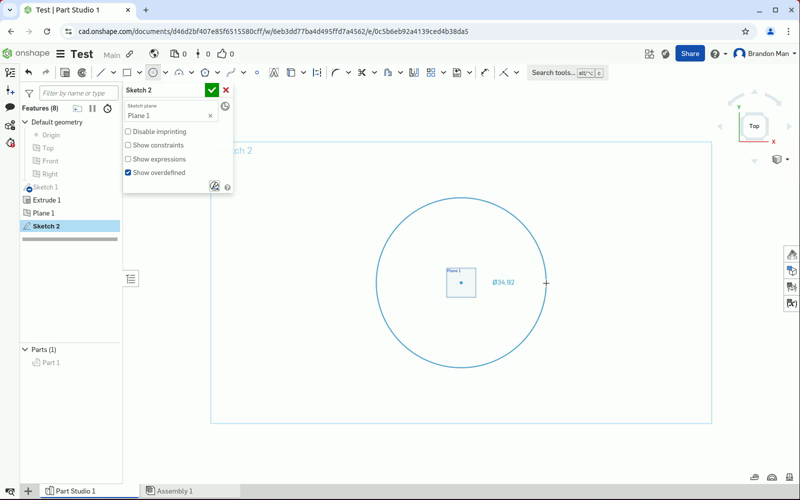
click(546, 282)
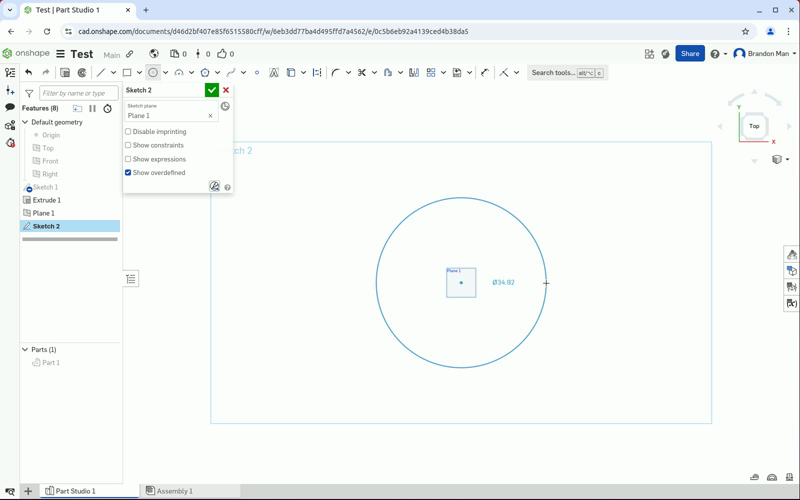
key(esc)
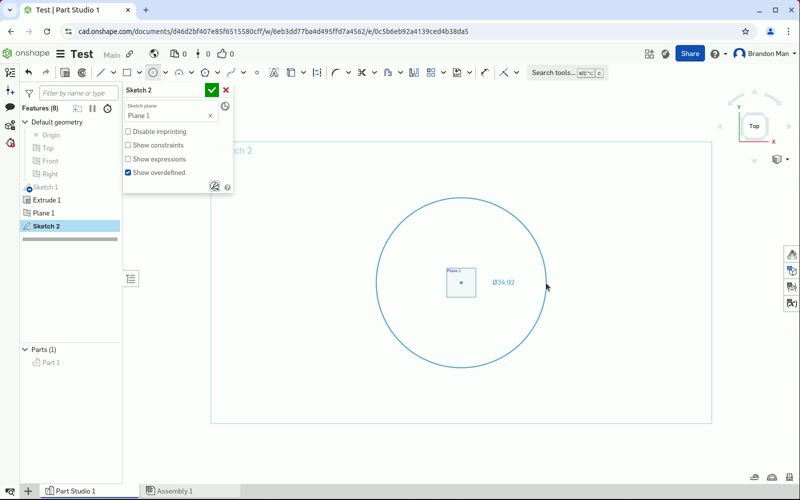
key(c)
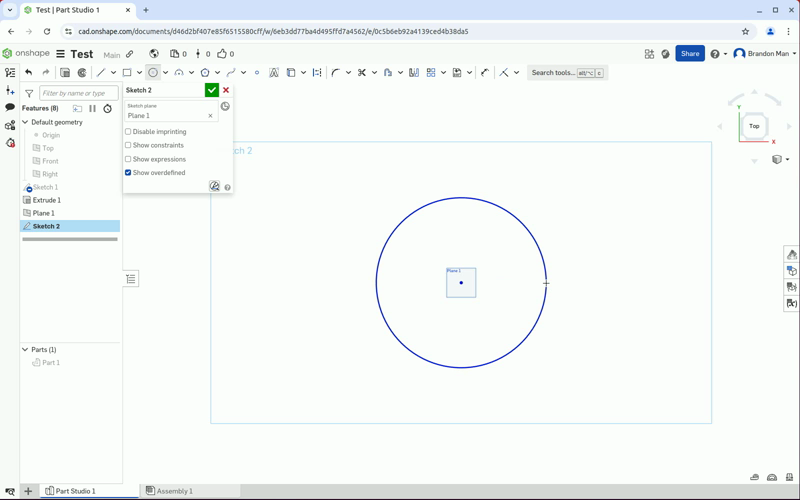
key_down(shift)
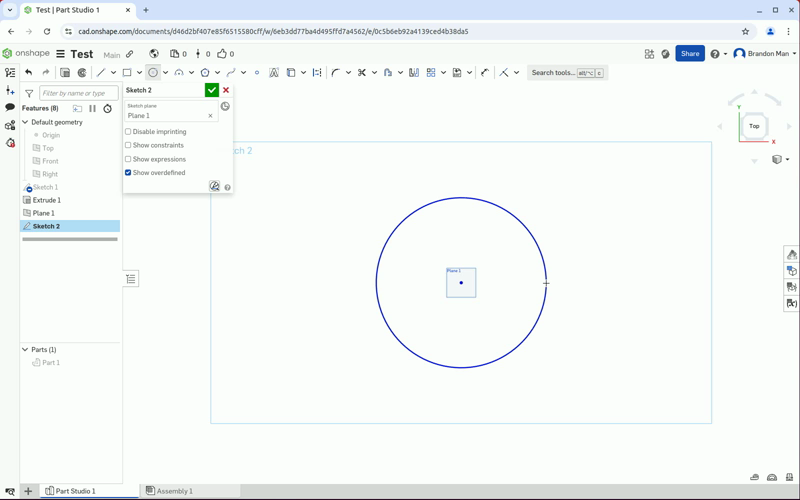
mouse_move(461, 282)
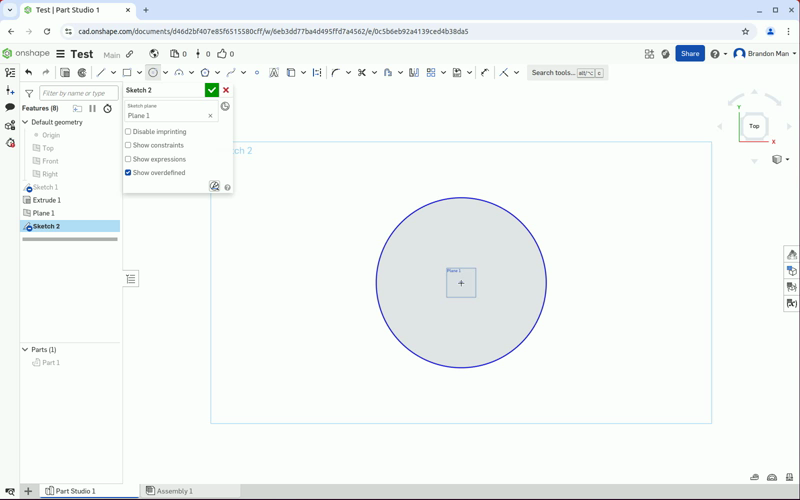
click(461, 282)
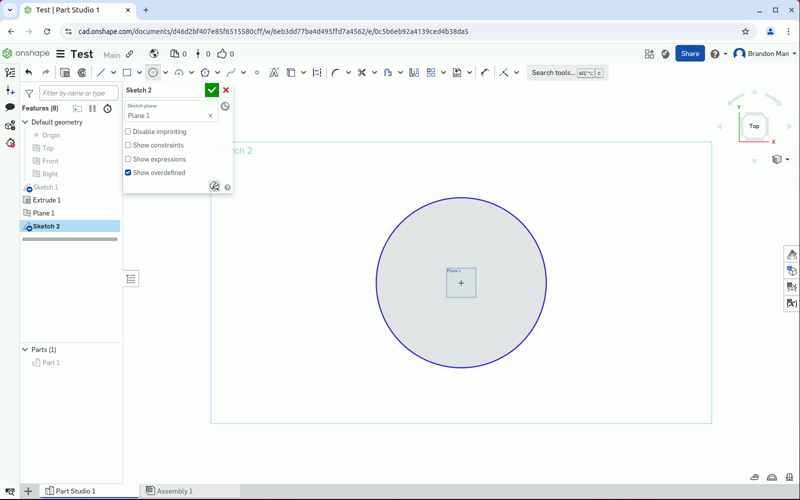
key_up(shift)
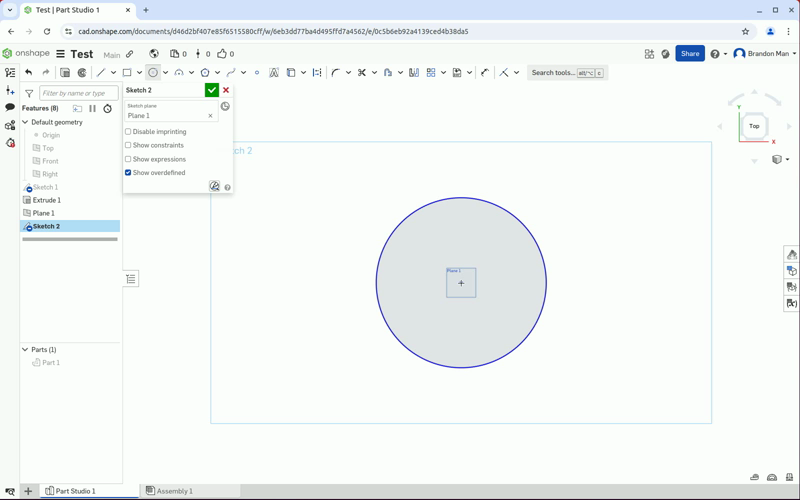
mouse_move(518, 282)
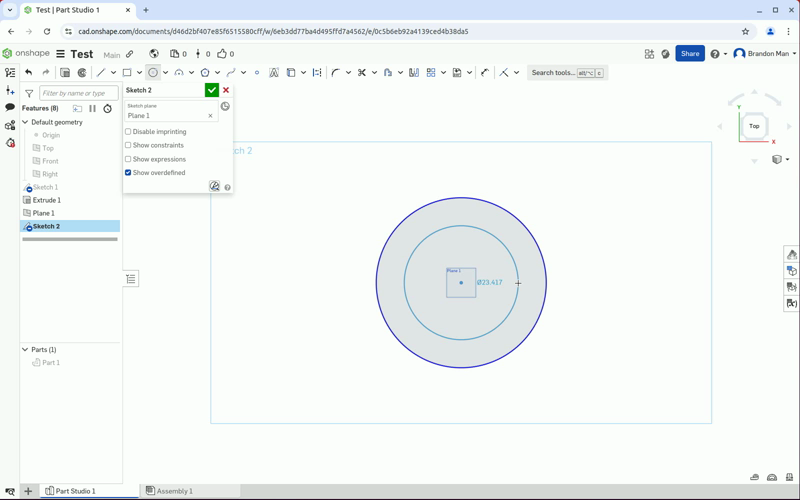
click(518, 282)
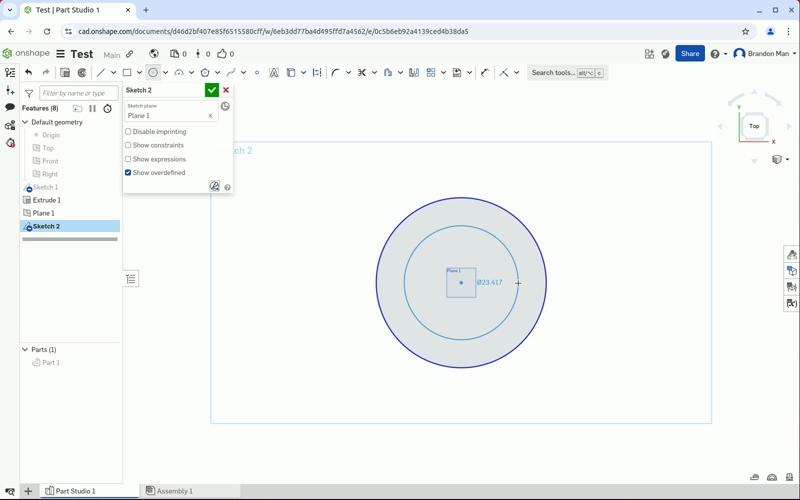
key(esc)
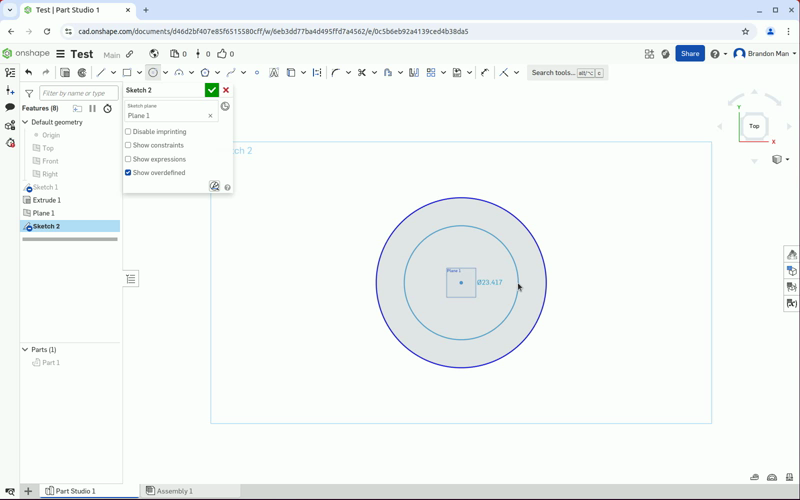
mouse_move(400, 307)
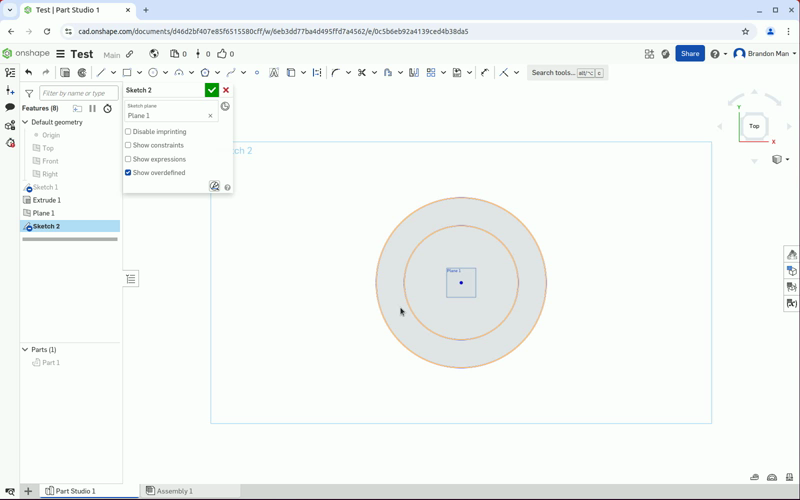
click(400, 307)
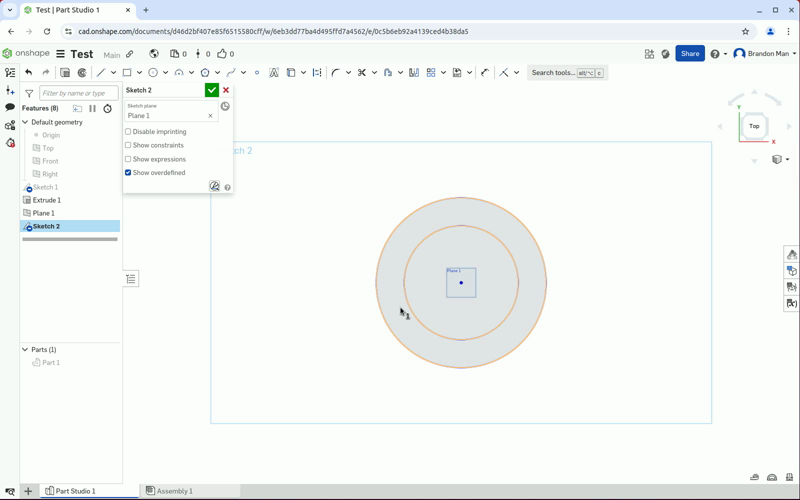
mouse_move(73, 352)
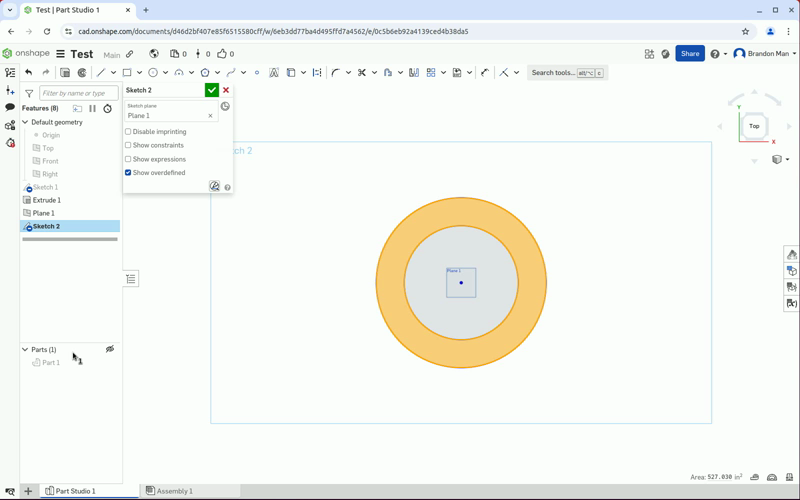
key(shift+y)
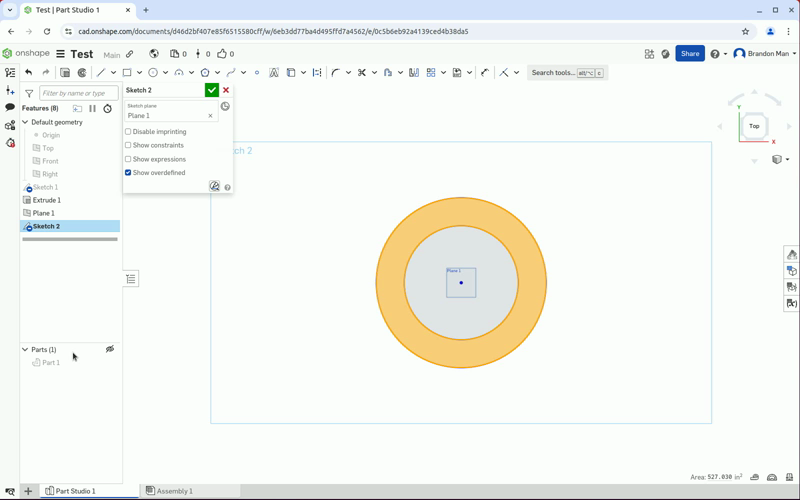
key(shift+e)
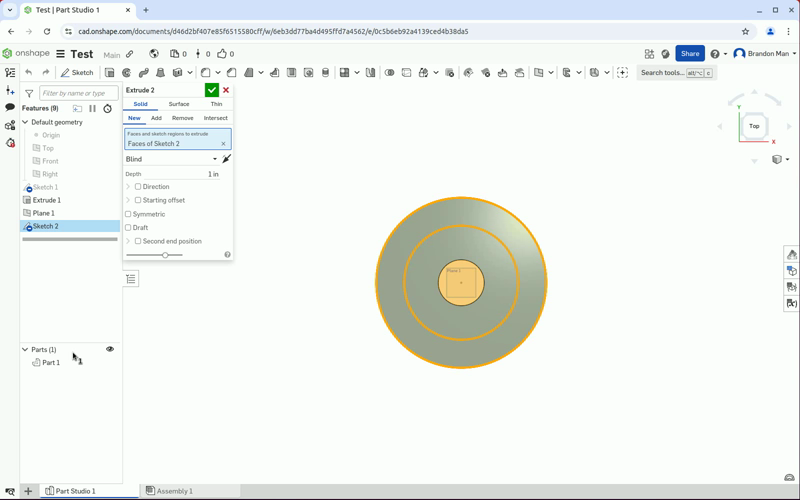
mouse_move(143, 106)
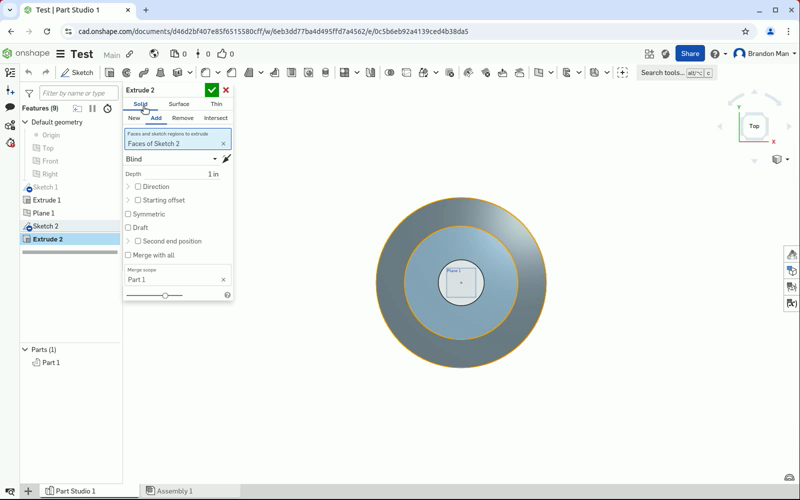
click(143, 106)
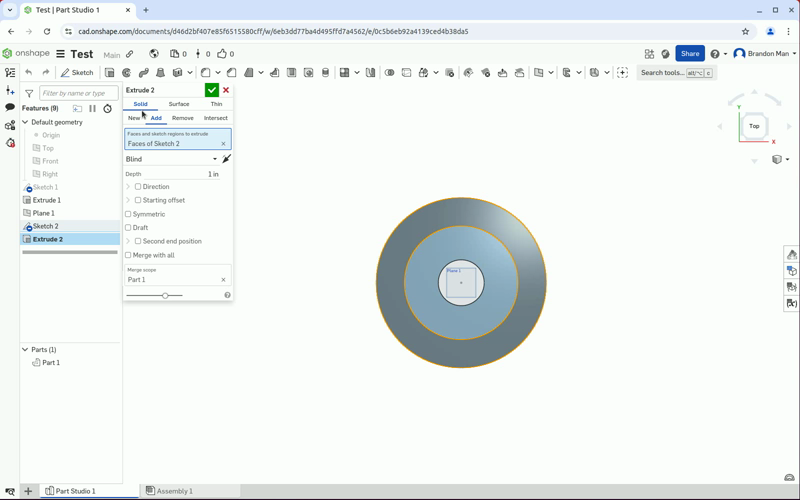
mouse_move(137, 120)
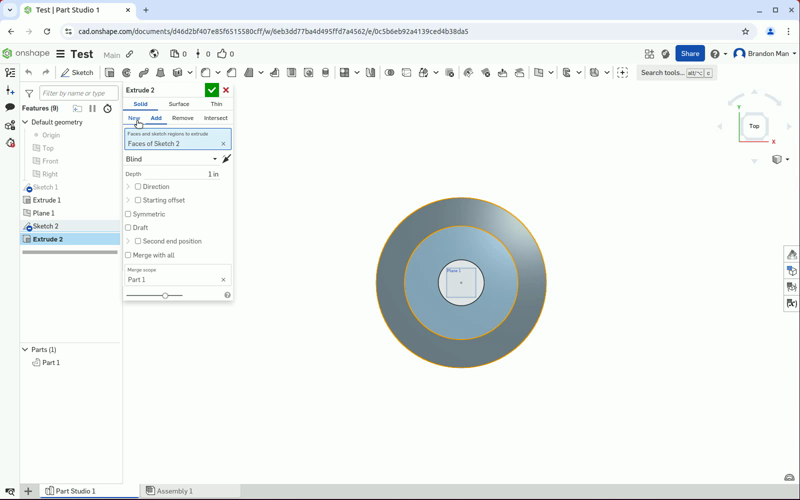
click(137, 120)
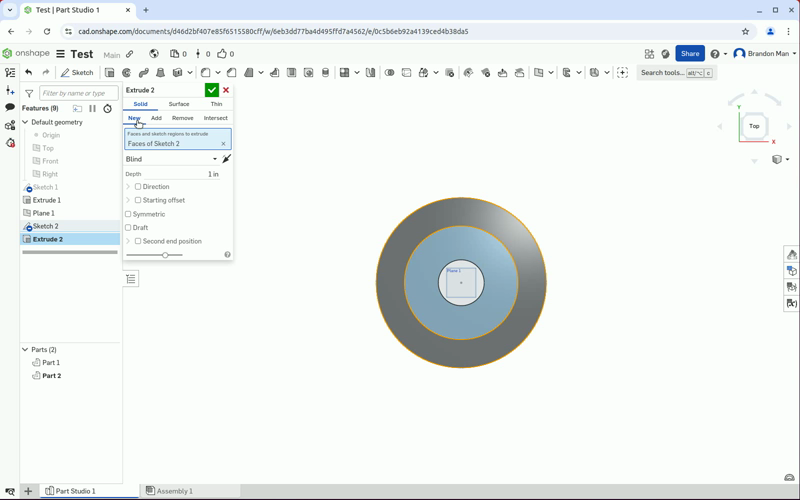
key(tab, 4)
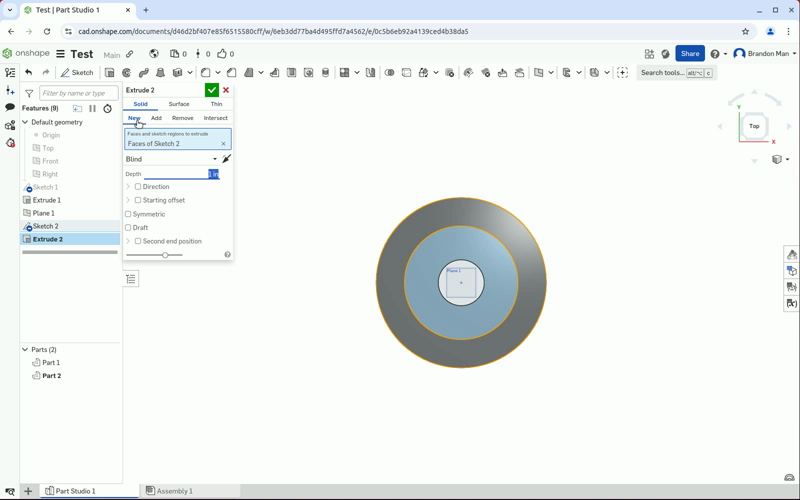
text(11.554)
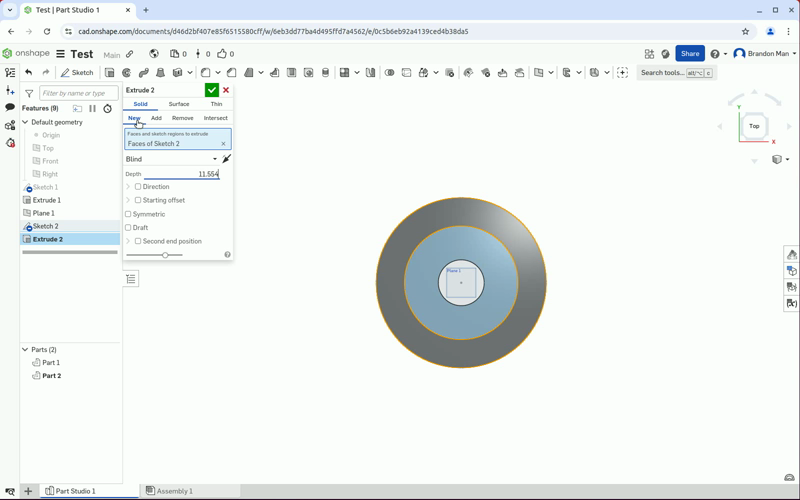
key(enter)
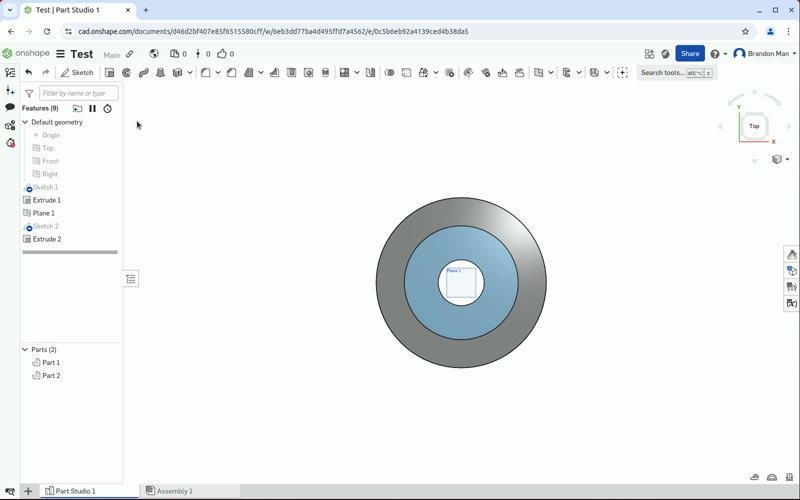
key(shift+h)
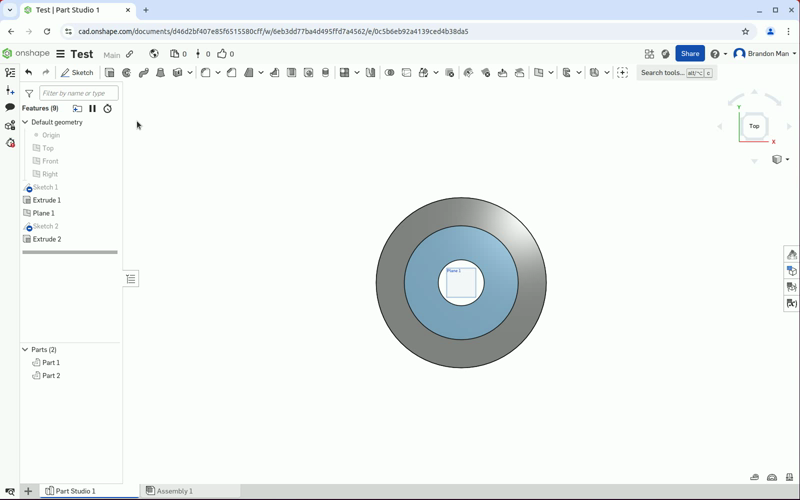
key(shift+h)
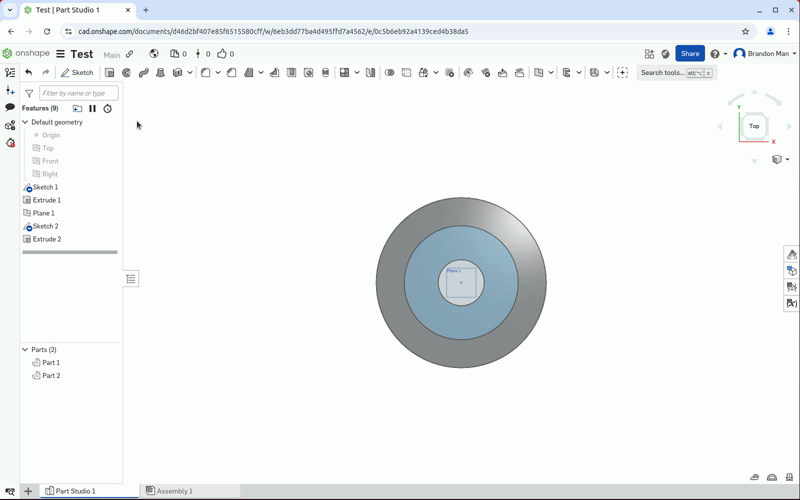
key(shift+7)
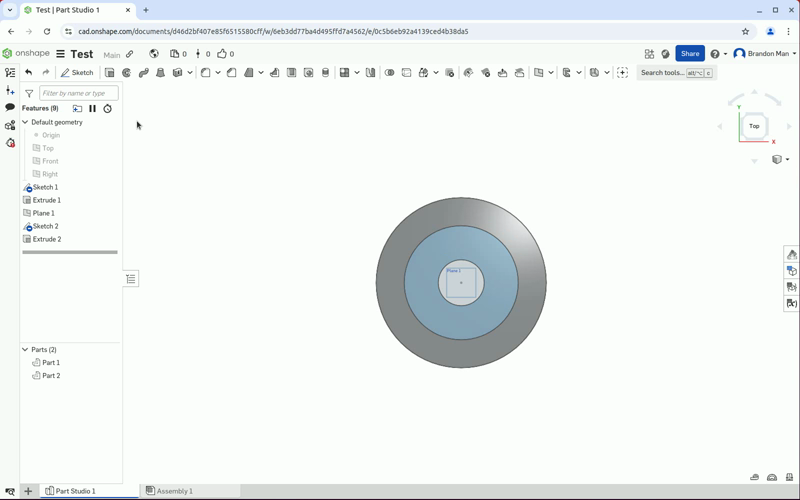
key(up, 3)
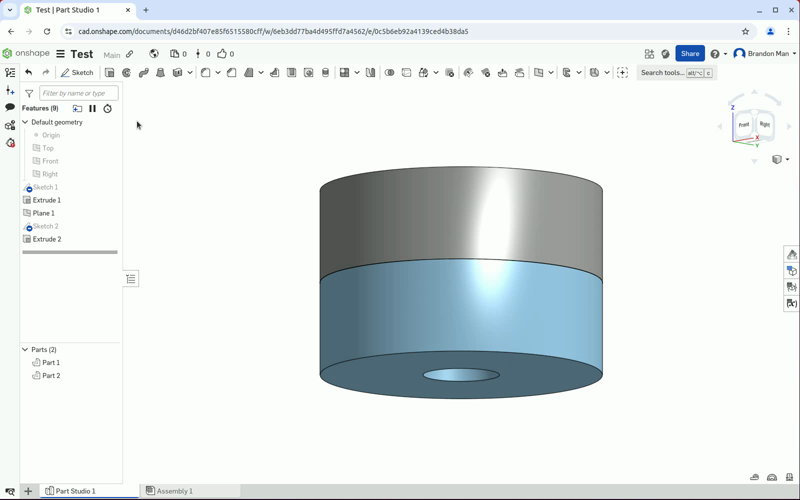
key(left, 3)
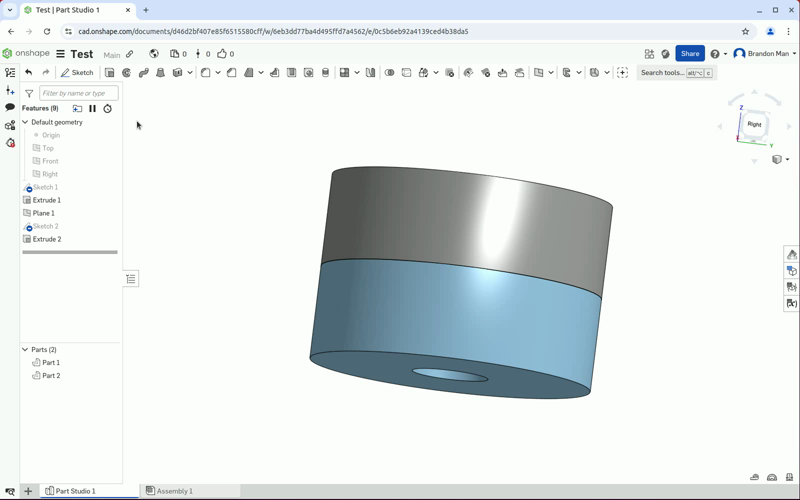
key(right, 3)
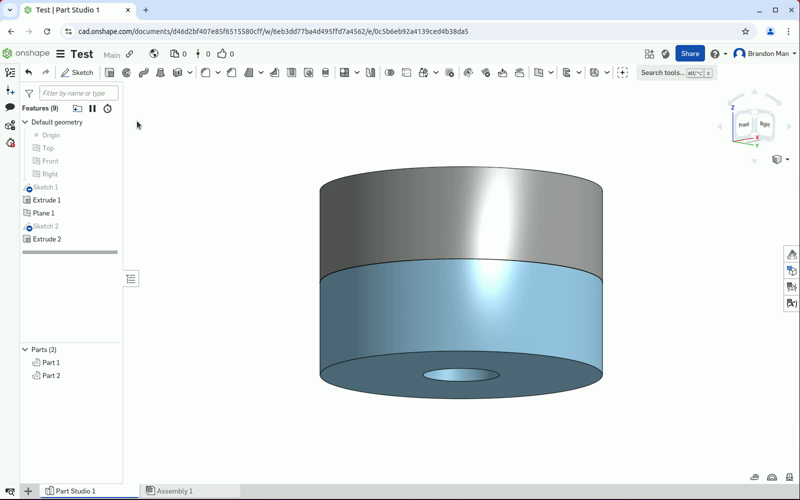
key(down, 3)
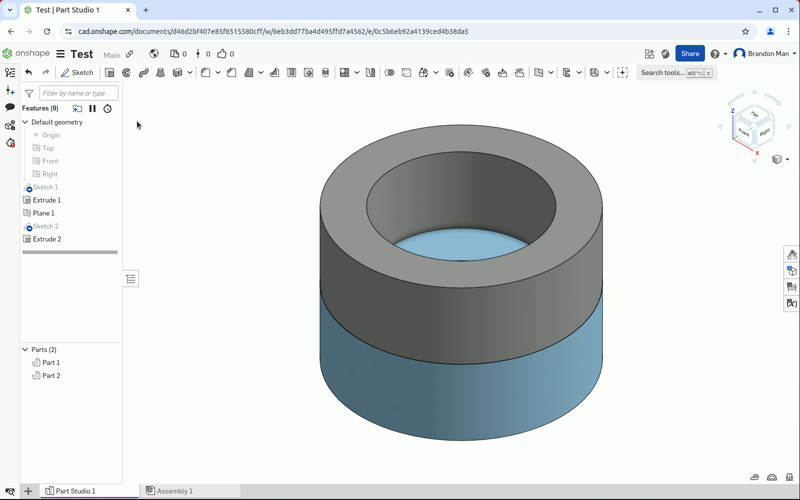
mouse_move(73, 189)
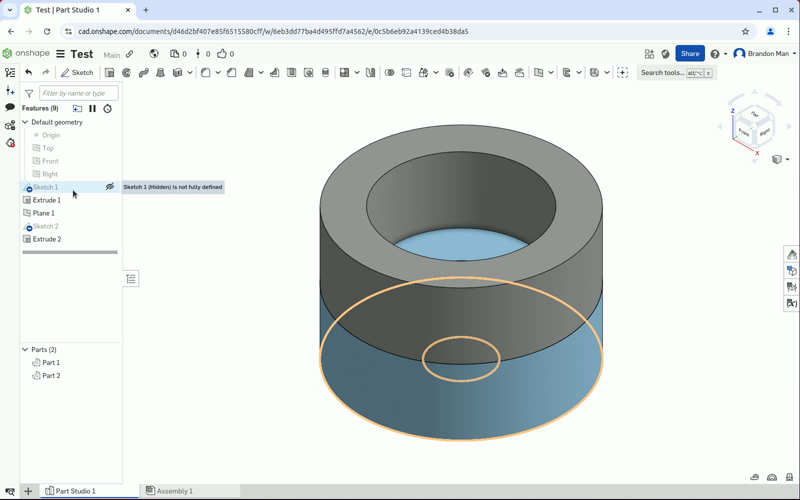
click(73, 189)